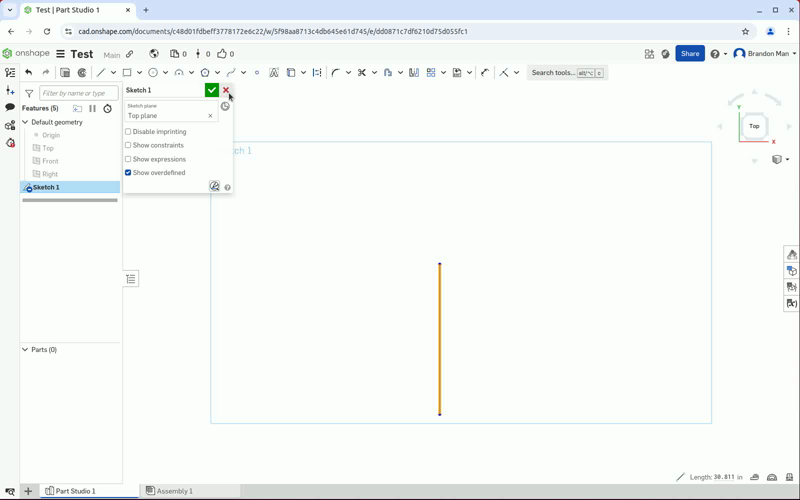
key(shift+h)
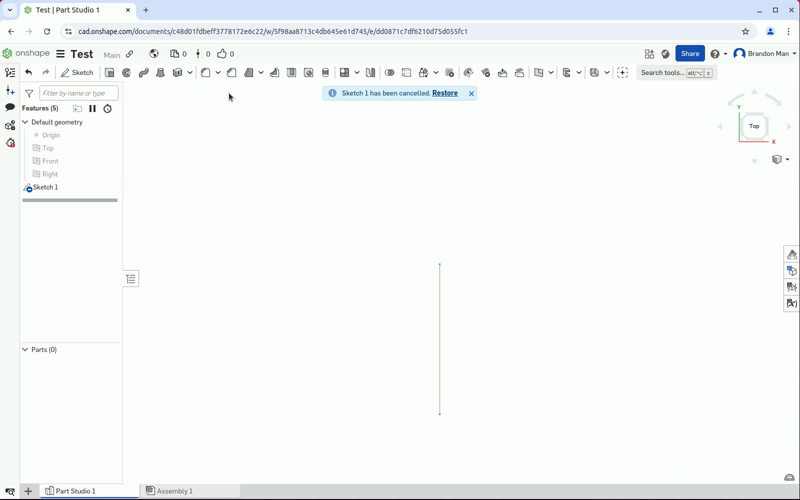
key(shift+s)
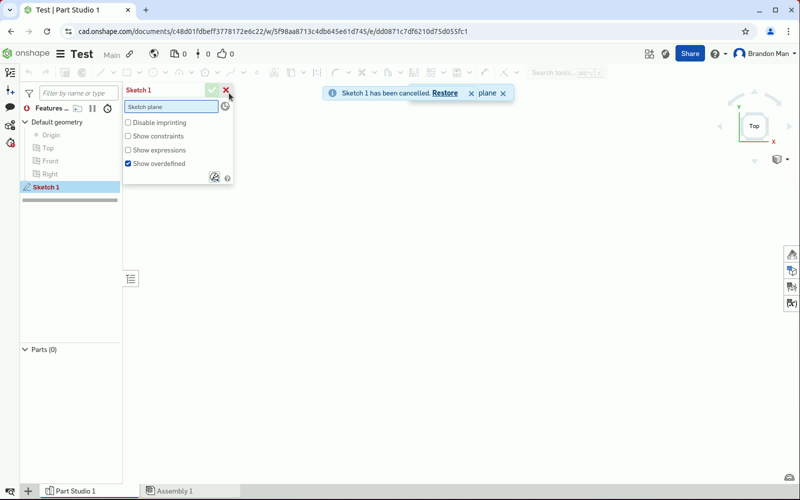
mouse_move(73, 150)
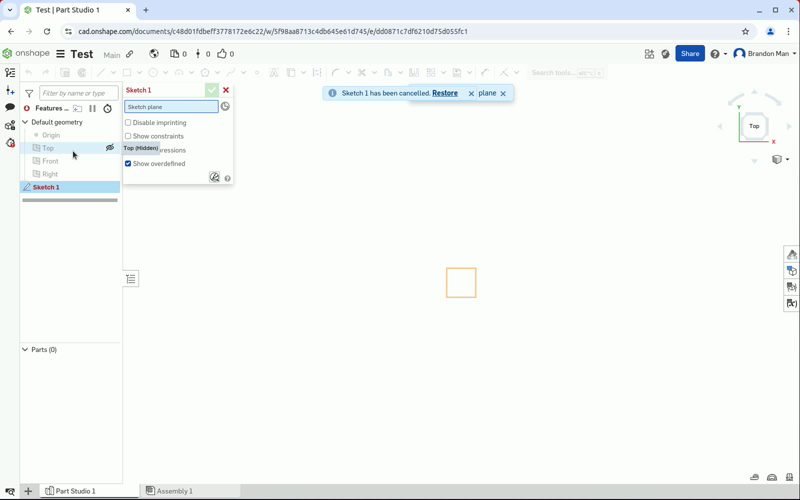
click(73, 150)
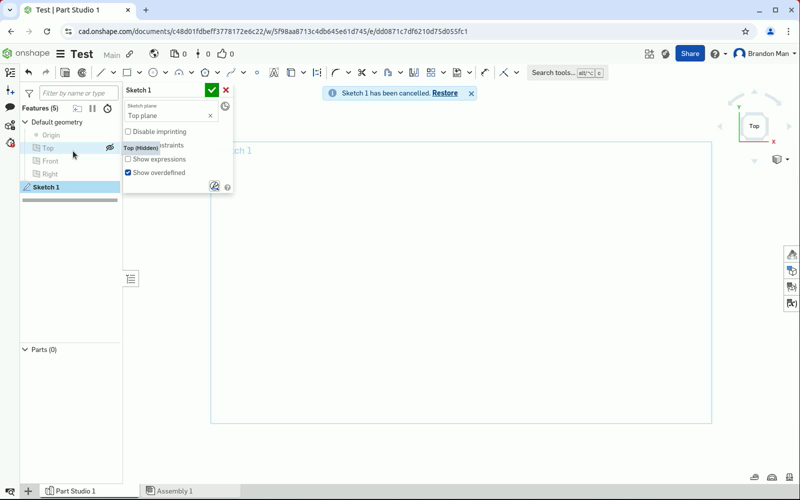
mouse_move(73, 352)
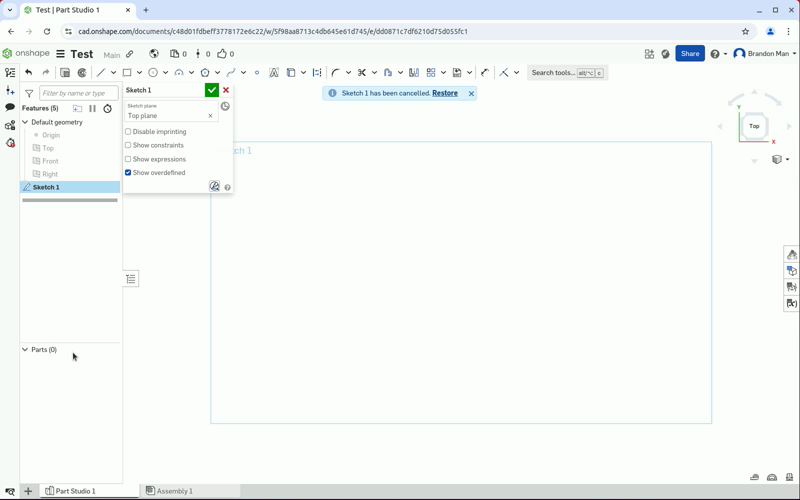
key(y)
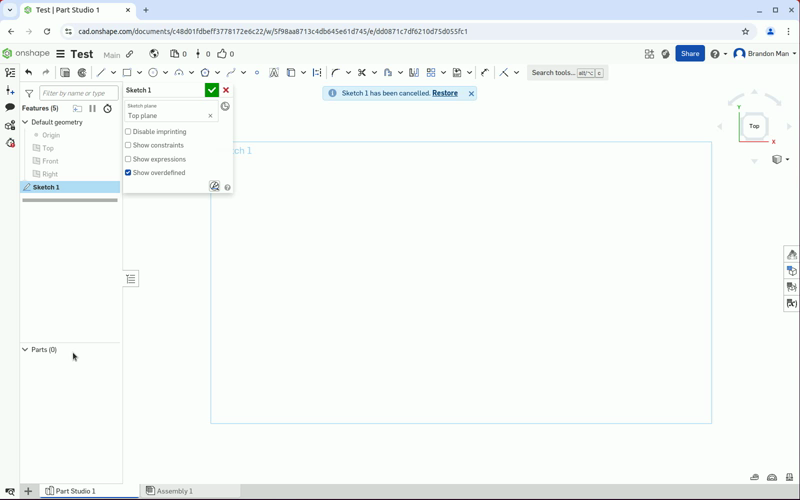
key(l)
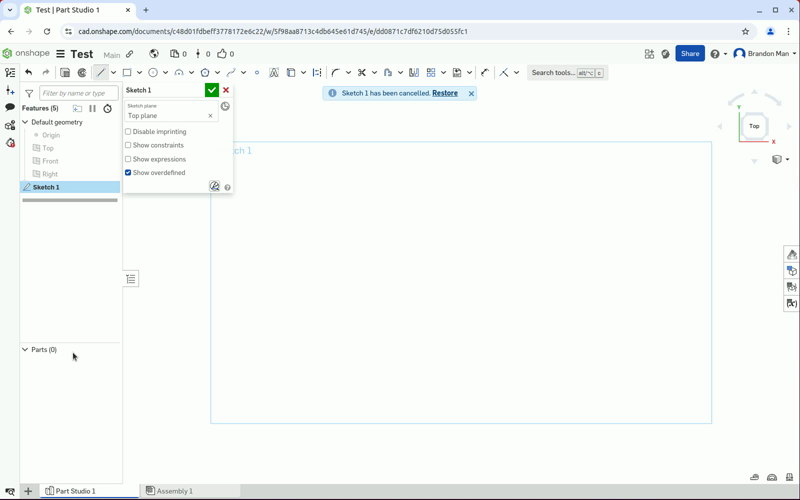
key_down(shift)
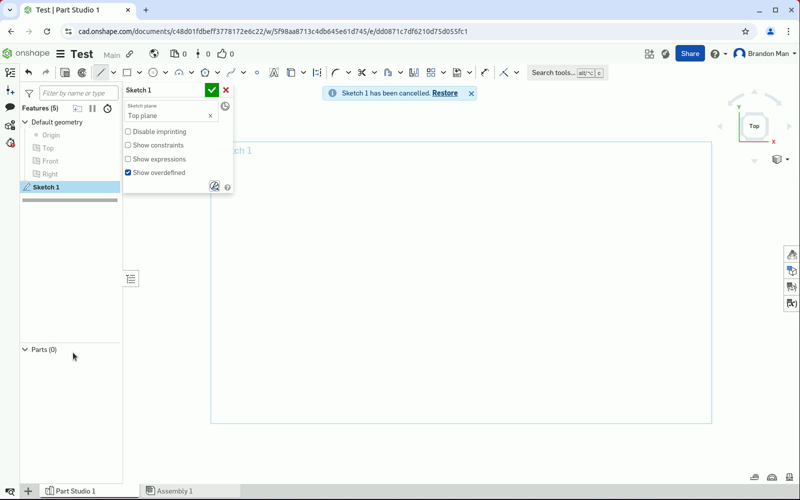
mouse_move(372, 373)
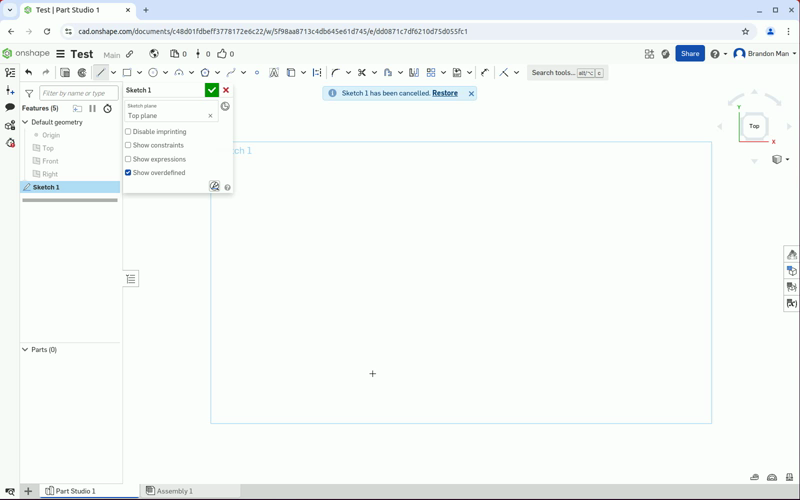
click(372, 373)
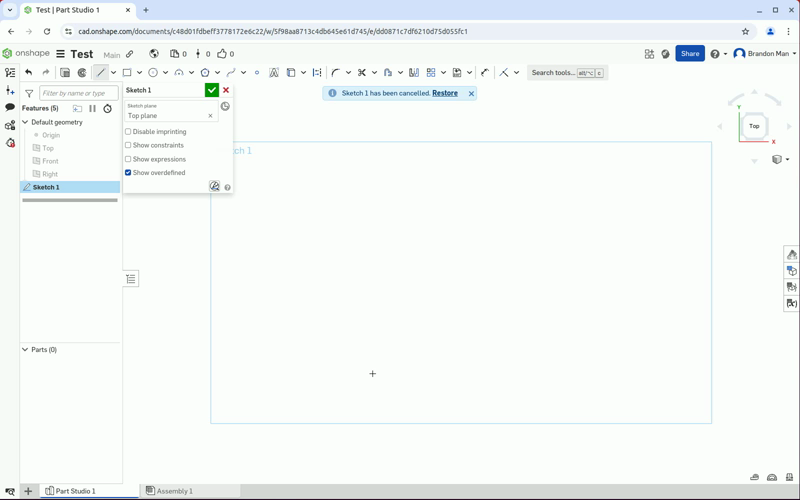
key_up(shift)
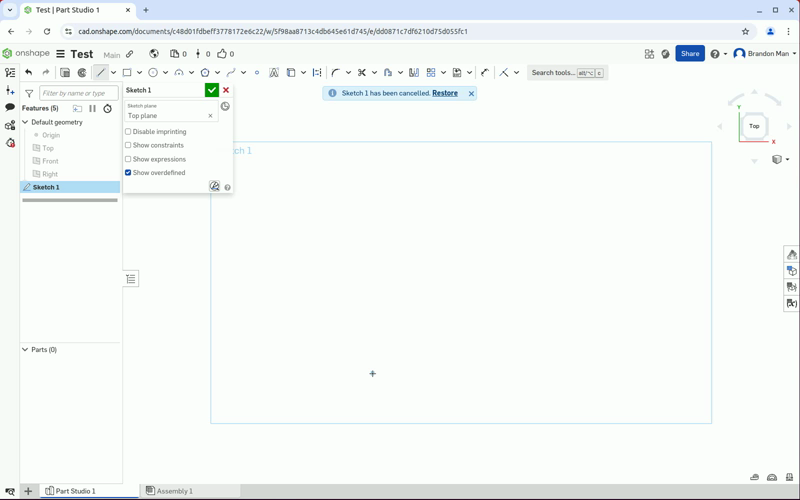
key_down(shift)
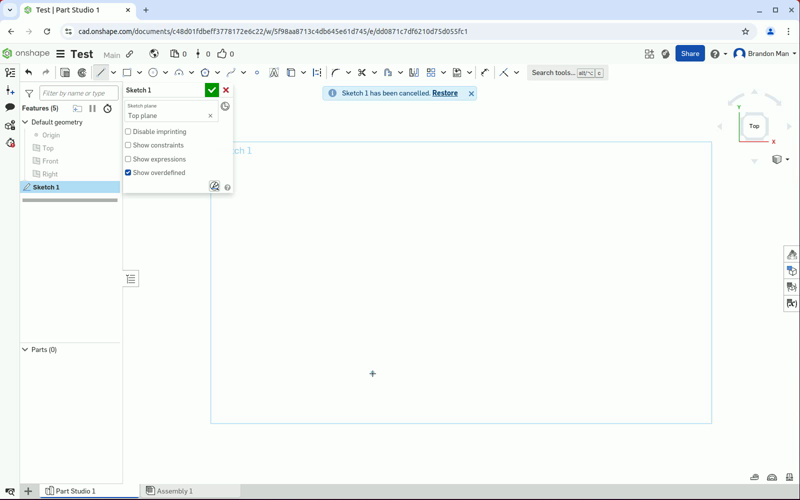
mouse_move(555, 373)
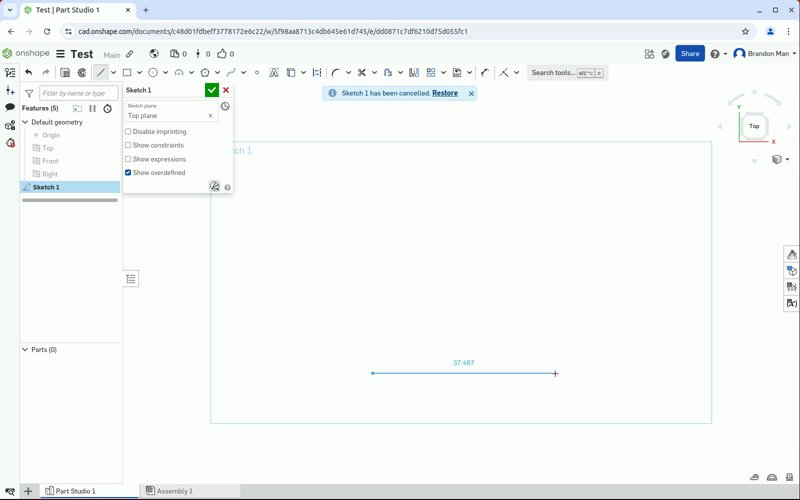
click(555, 373)
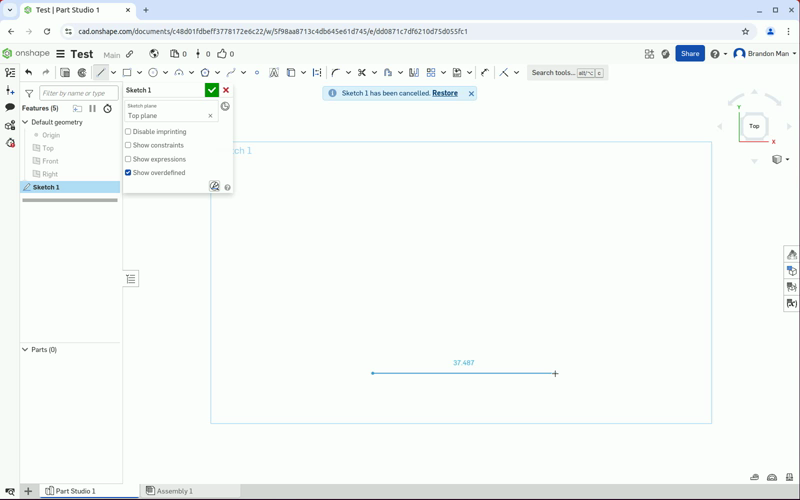
key_up(shift)
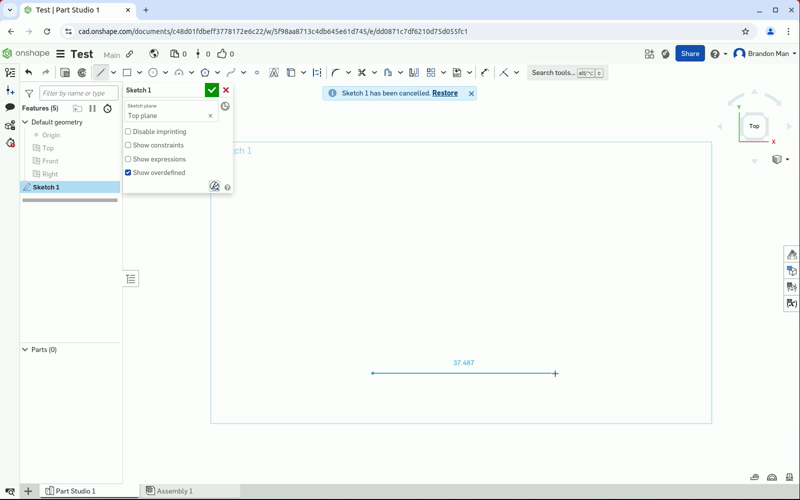
key_down(shift)
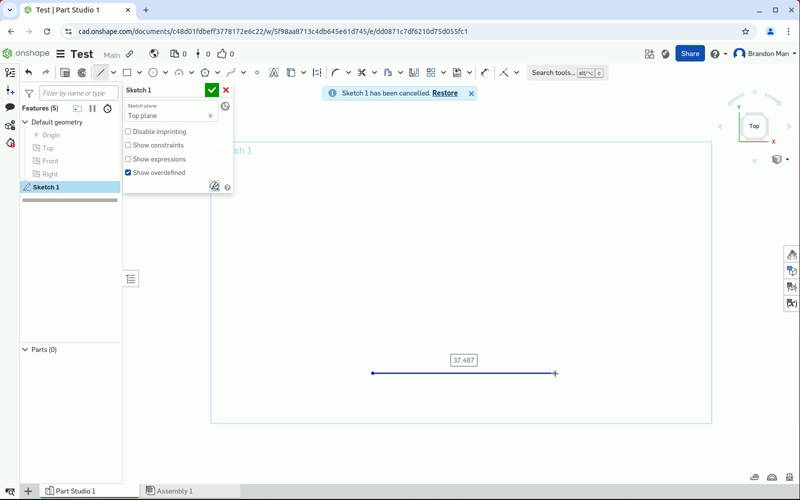
mouse_move(555, 196)
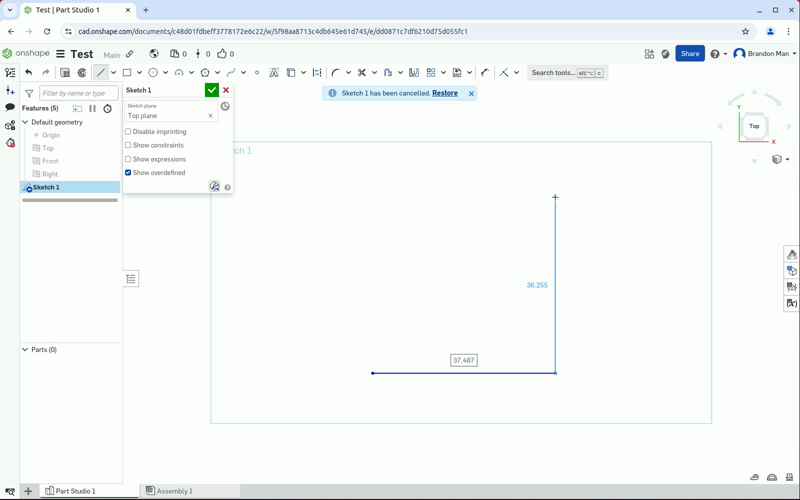
click(555, 196)
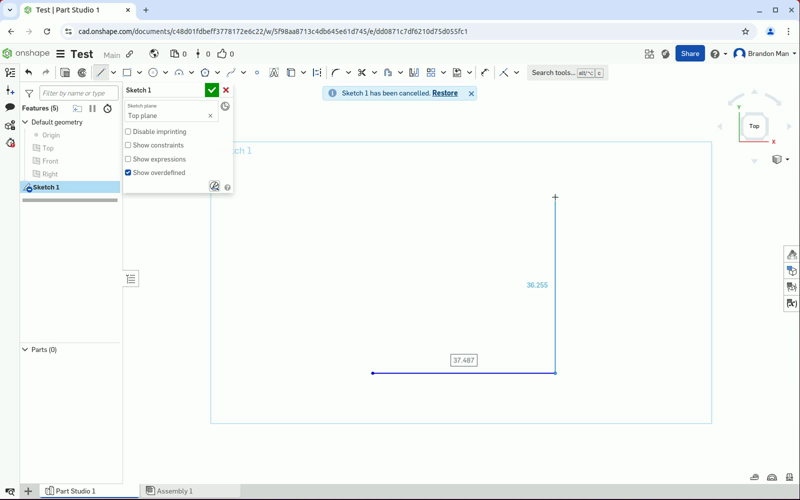
key_up(shift)
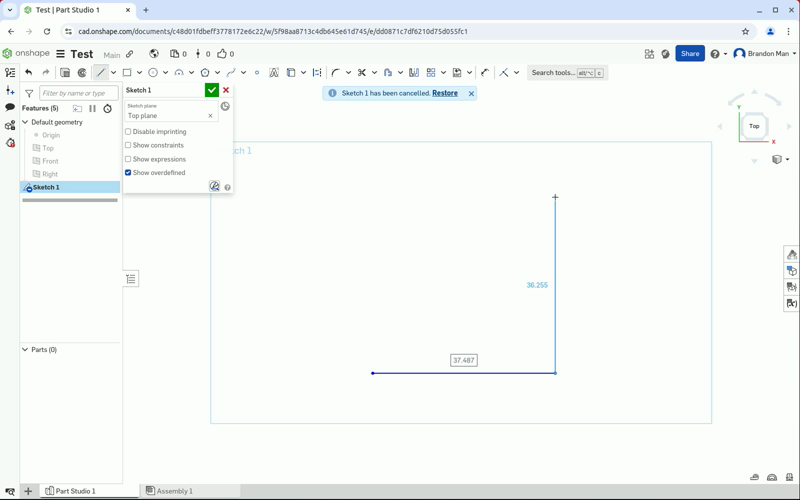
key_down(shift)
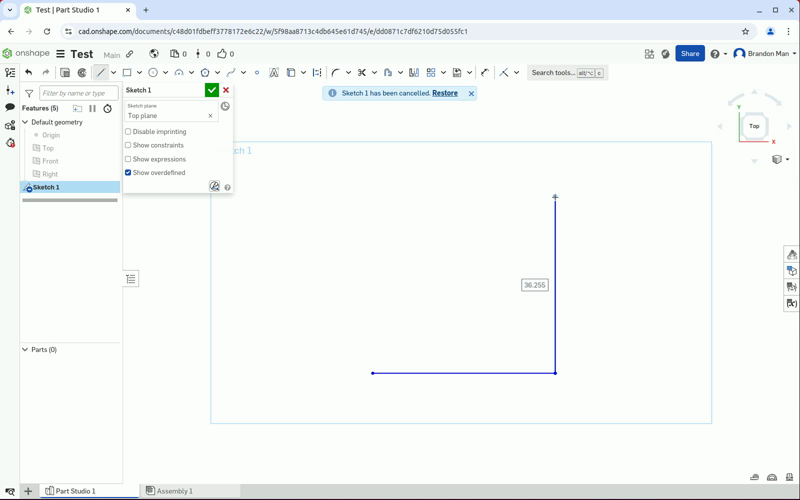
mouse_move(372, 196)
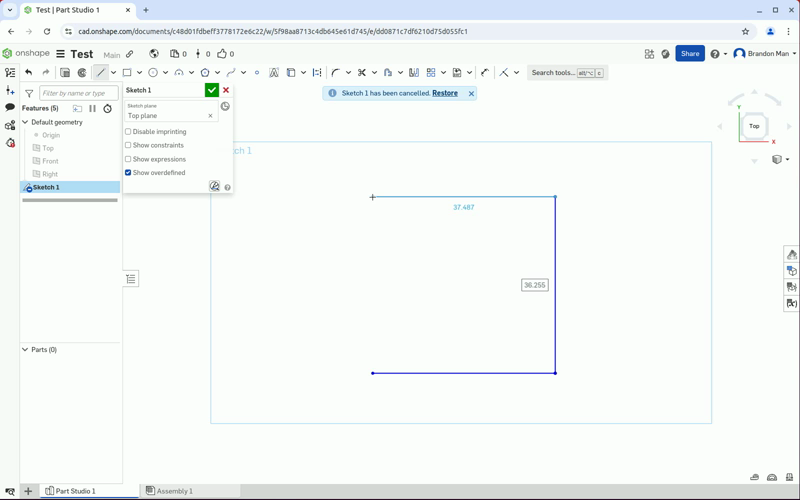
click(372, 196)
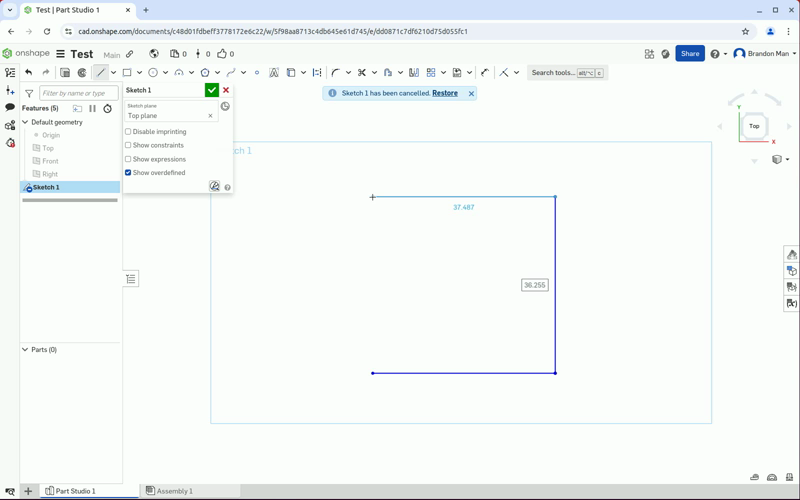
key_up(shift)
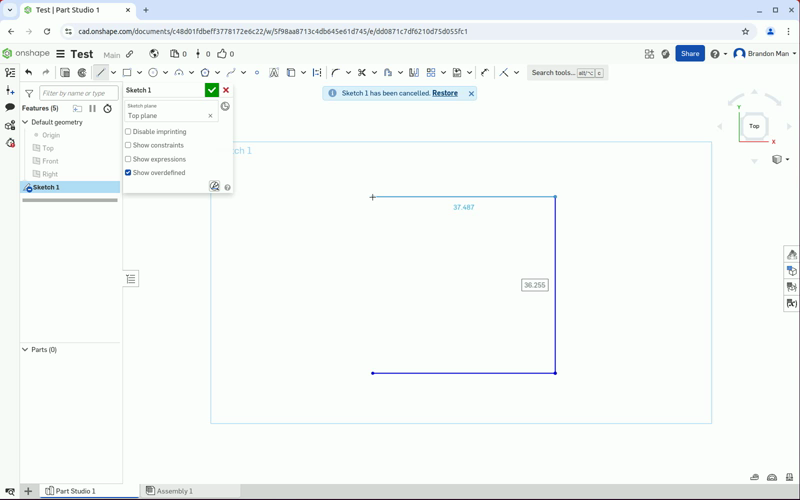
key_down(shift)
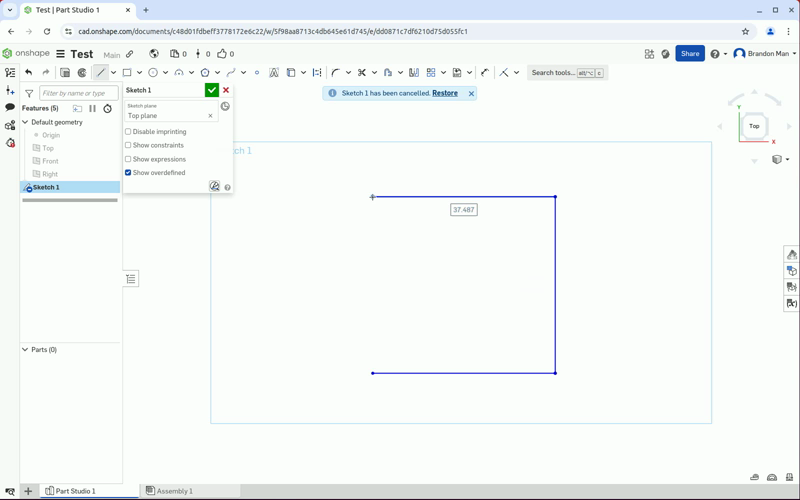
mouse_move(372, 373)
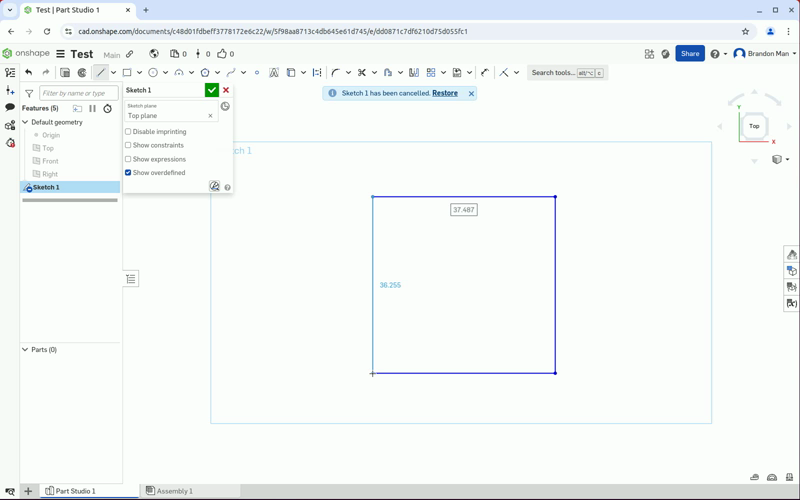
key_up(shift)
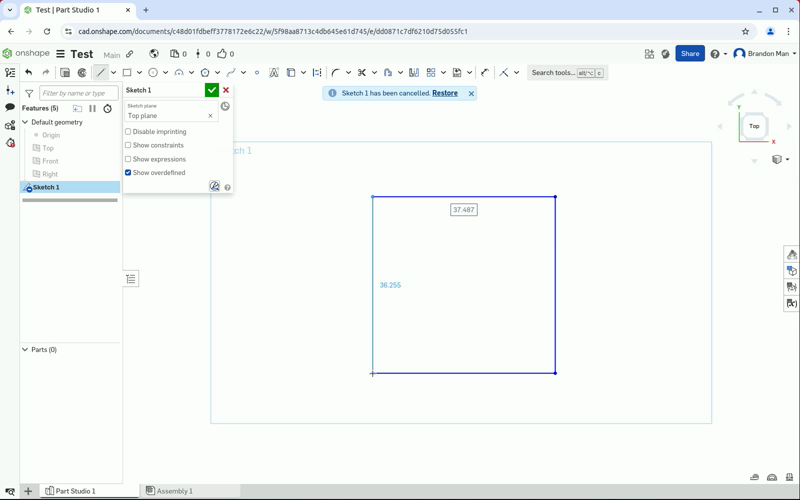
click(372, 373)
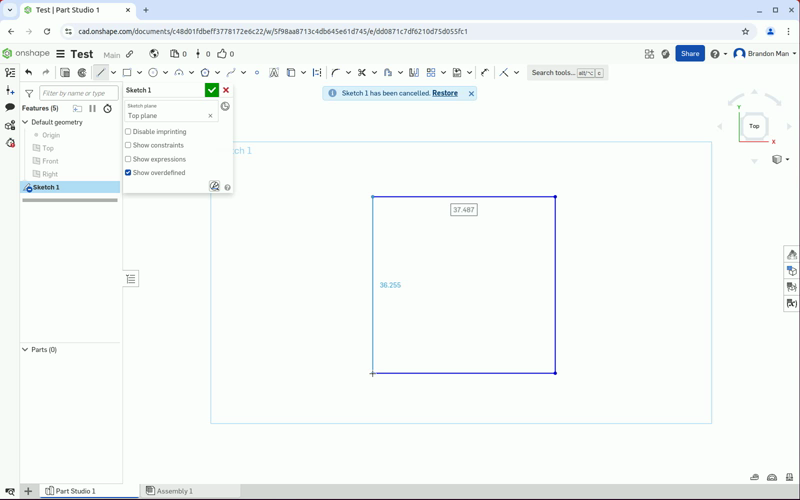
key(esc)
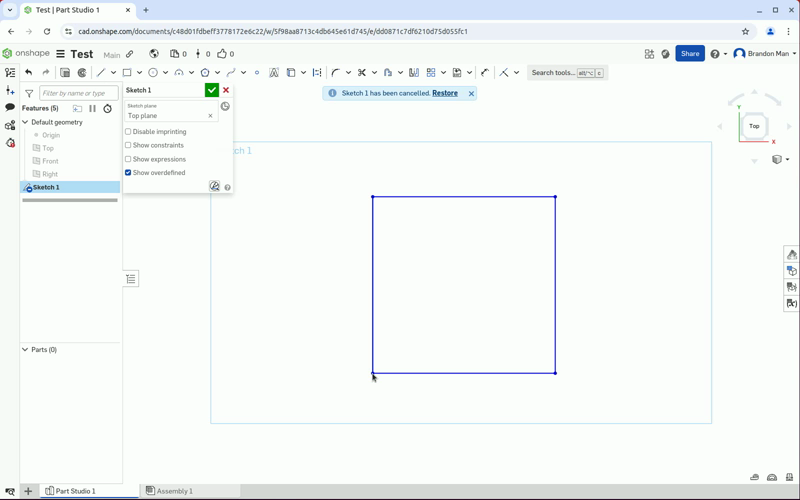
key(c)
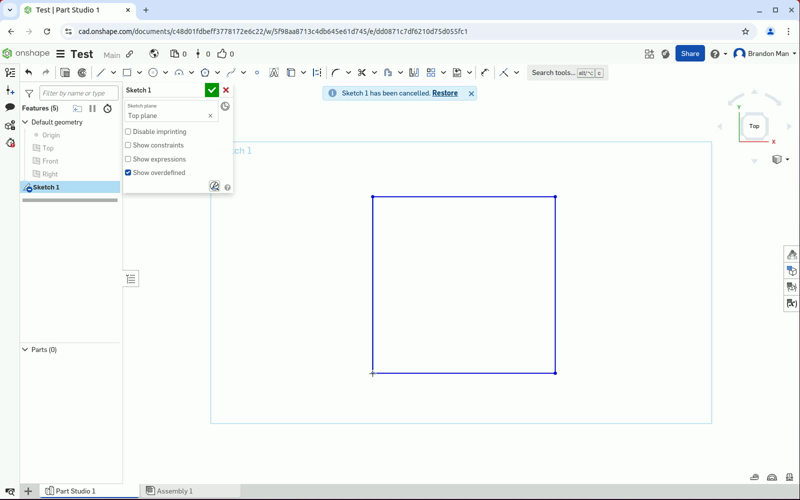
key_down(shift)
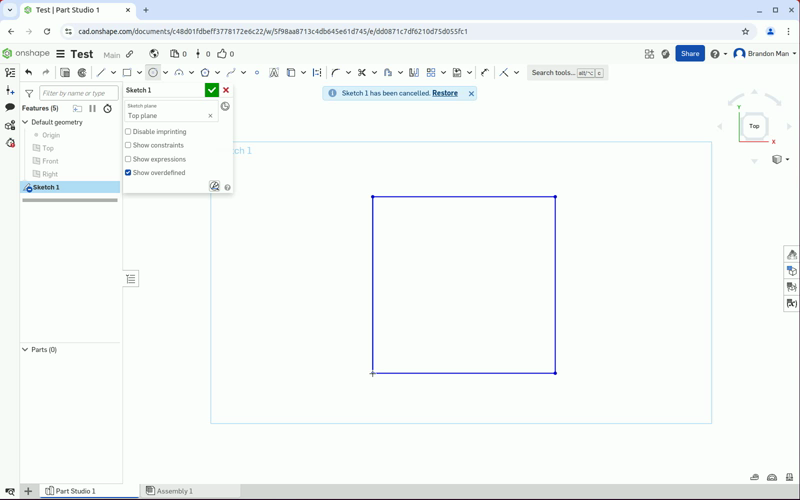
mouse_move(461, 283)
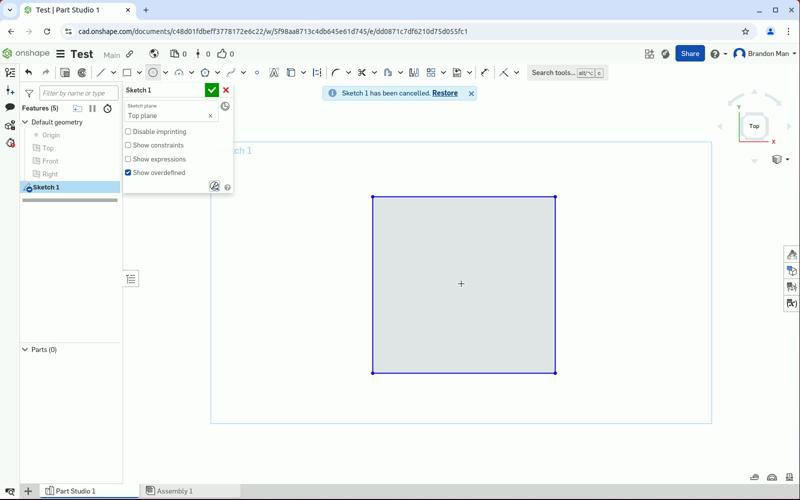
click(461, 283)
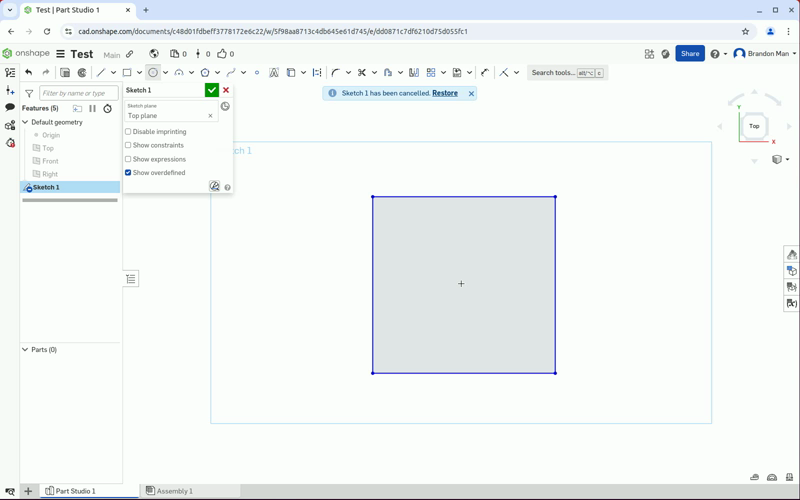
key_up(shift)
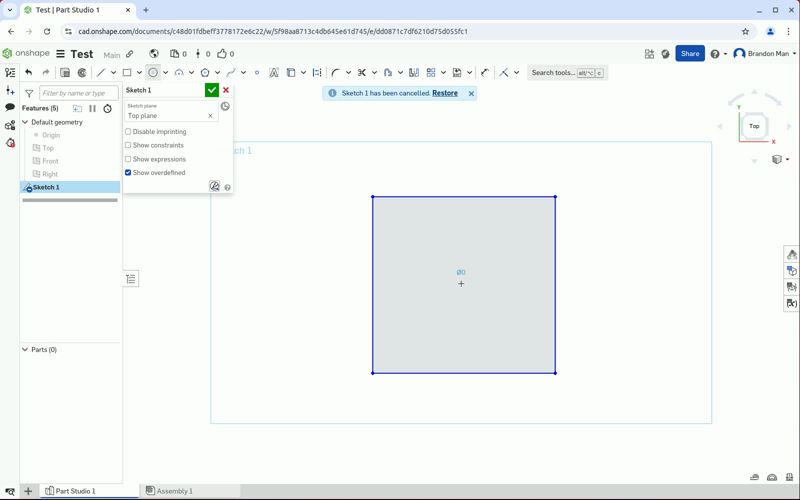
mouse_move(480, 283)
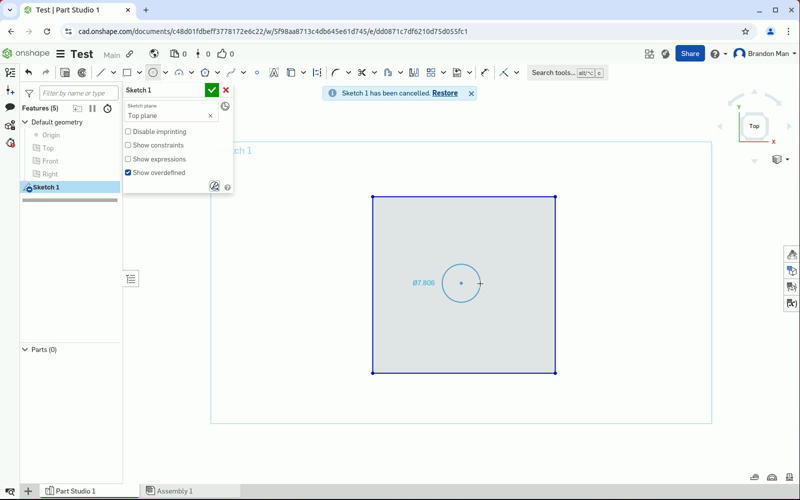
click(480, 283)
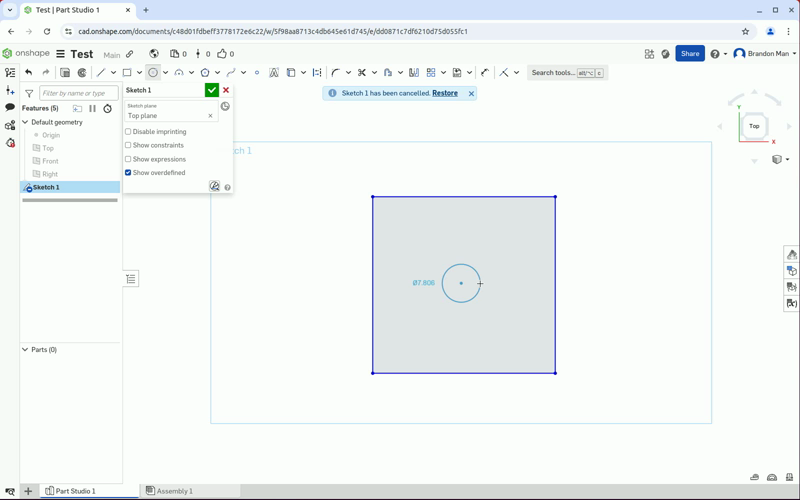
key(esc)
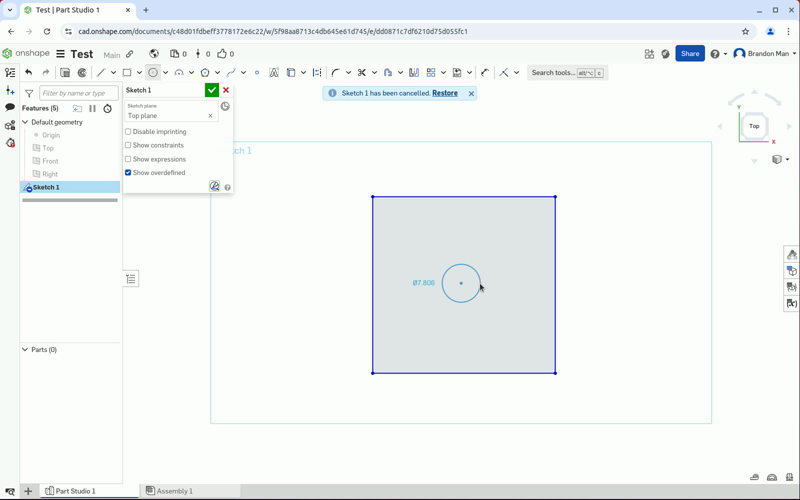
mouse_move(521, 223)
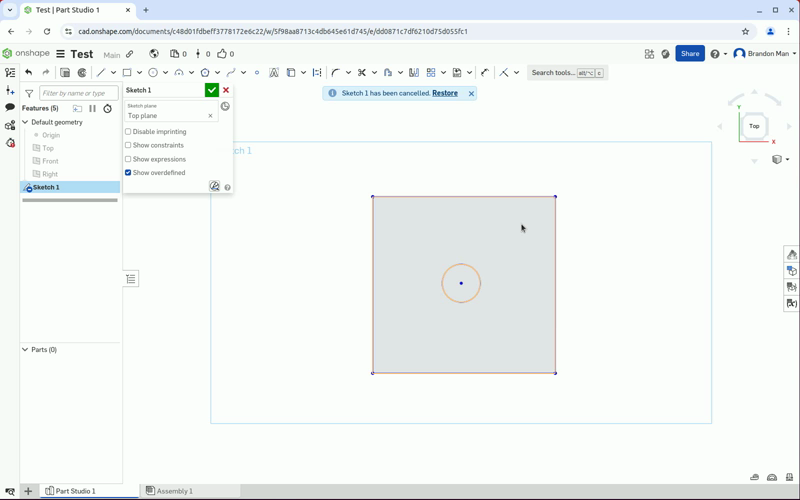
click(521, 223)
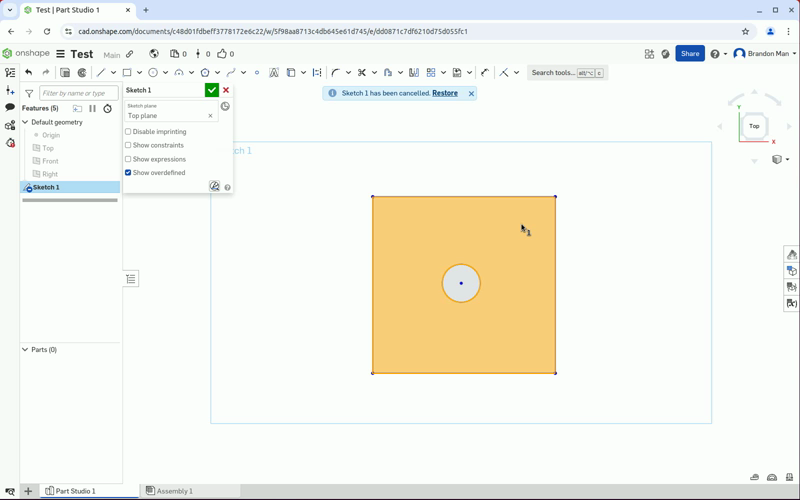
mouse_move(73, 352)
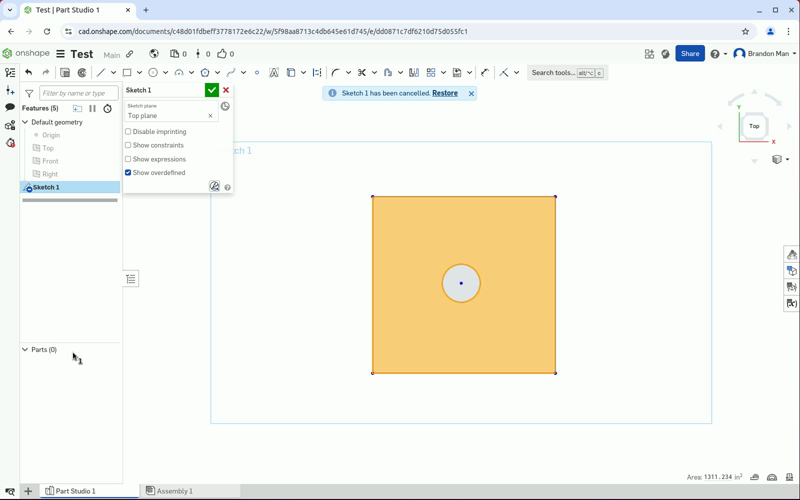
key(shift+y)
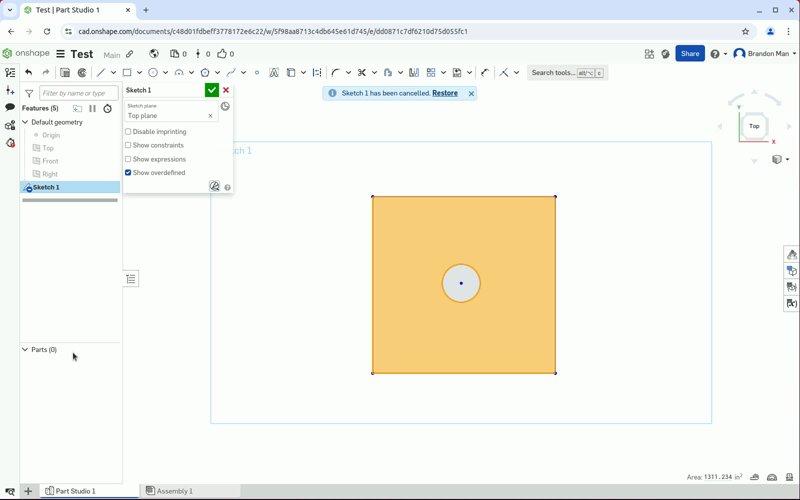
key(shift+e)
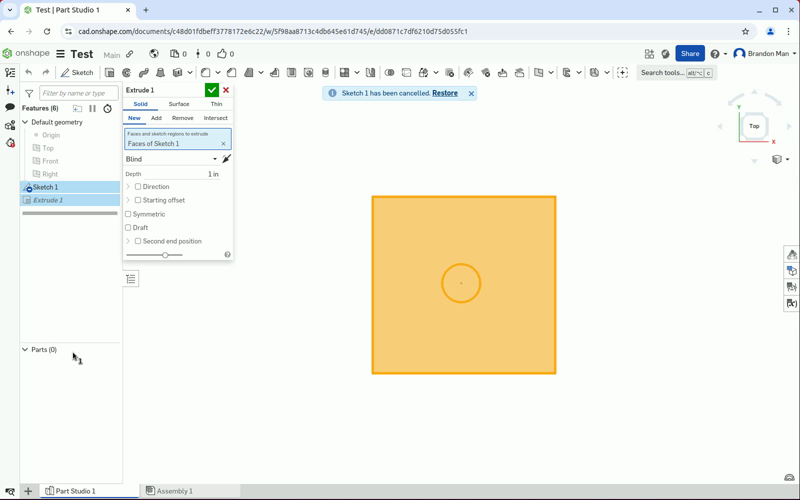
mouse_move(143, 106)
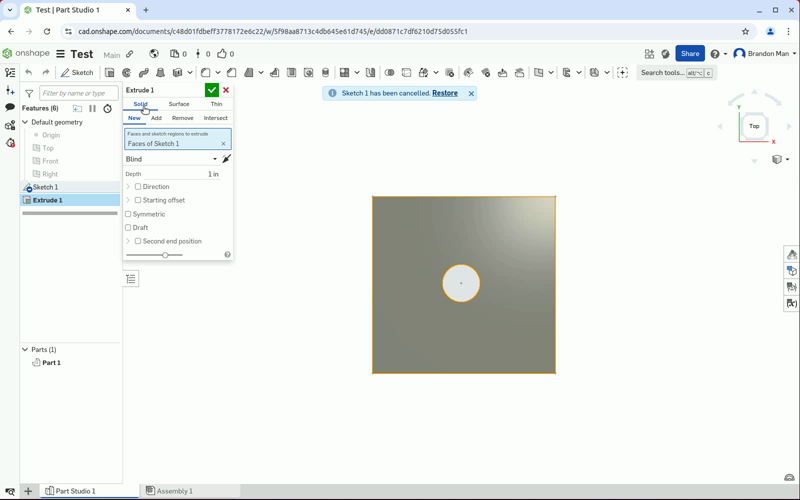
click(143, 106)
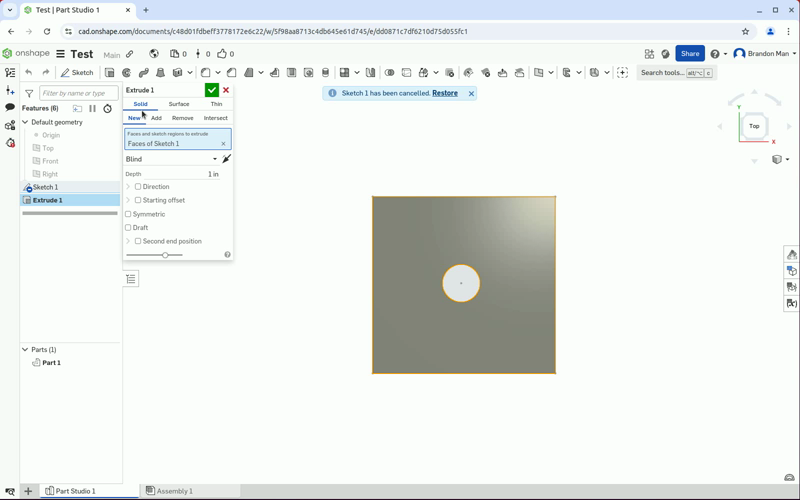
mouse_move(137, 120)
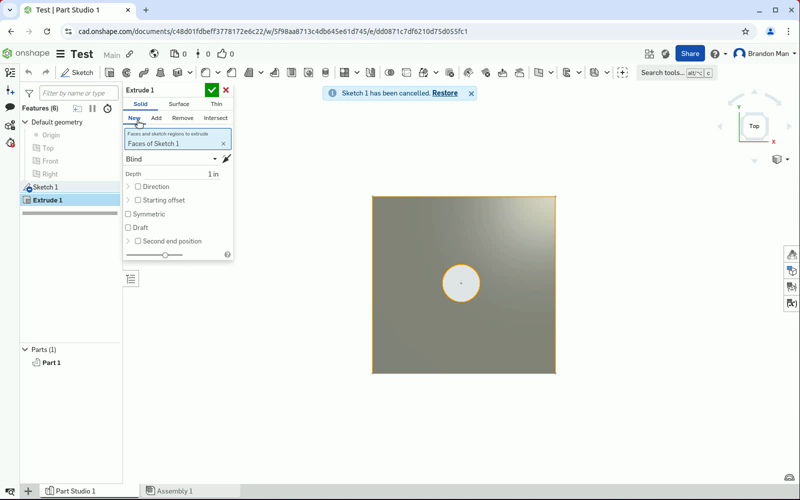
click(137, 120)
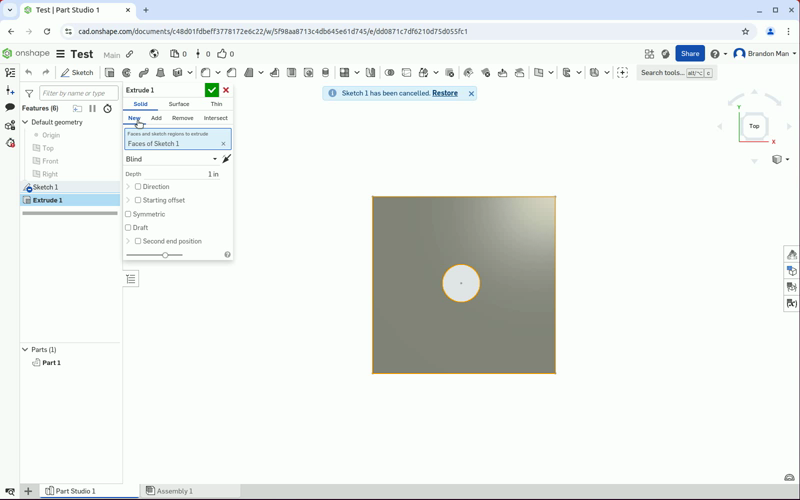
key(tab, 4)
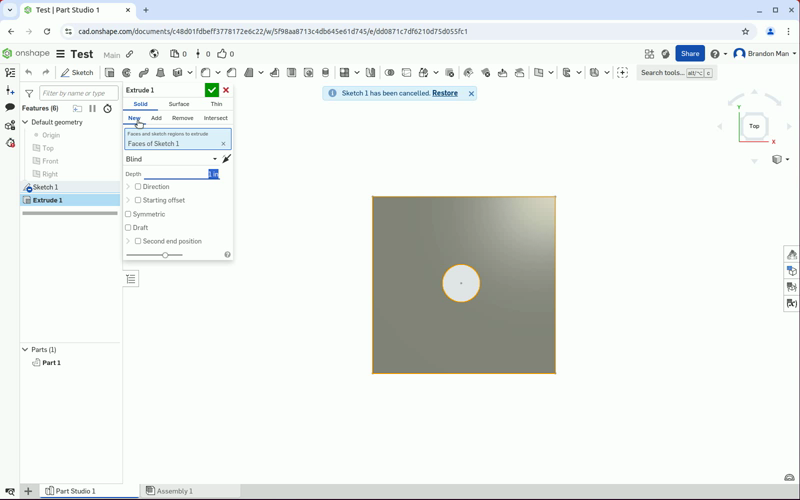
text(3.37)
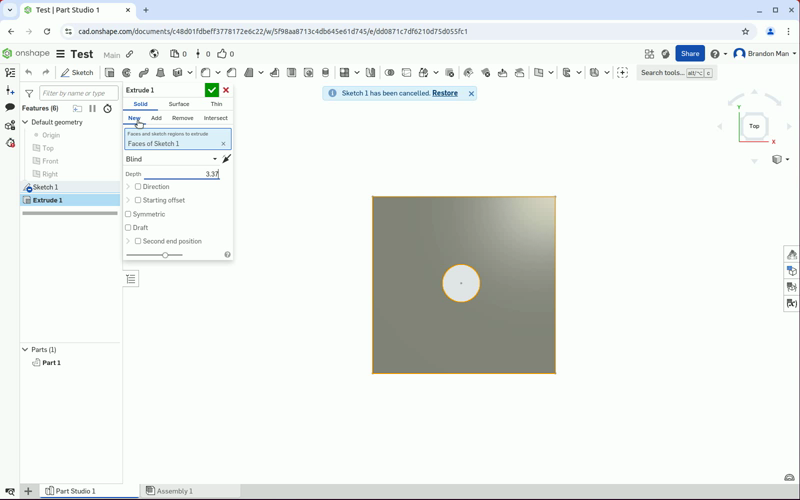
key(enter)
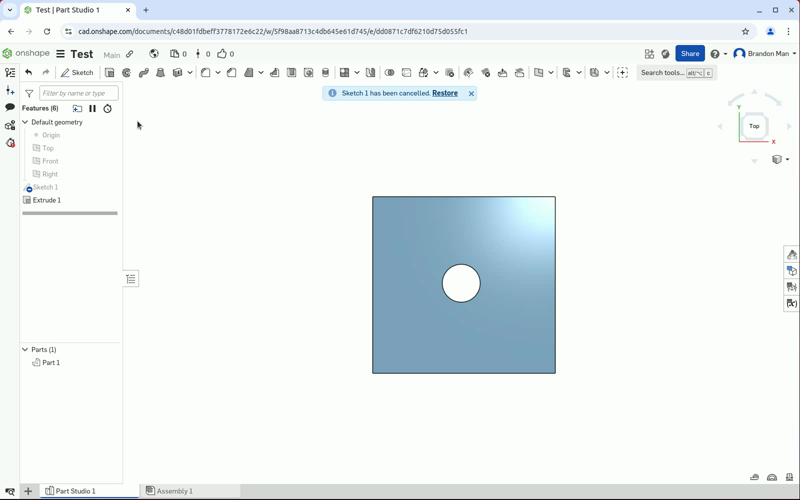
key(shift+h)
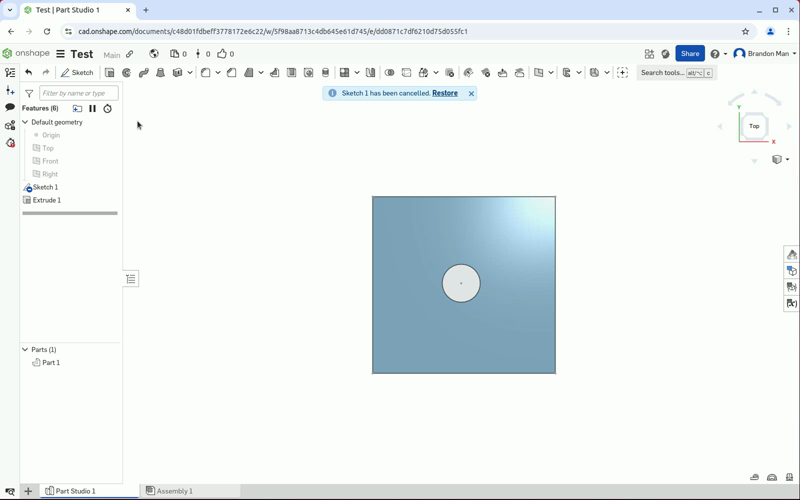
key(shift+h)
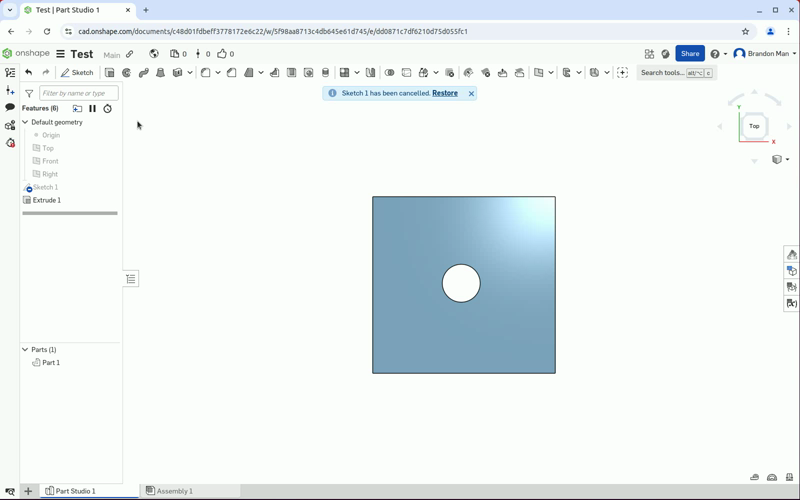
mouse_move(73, 189)
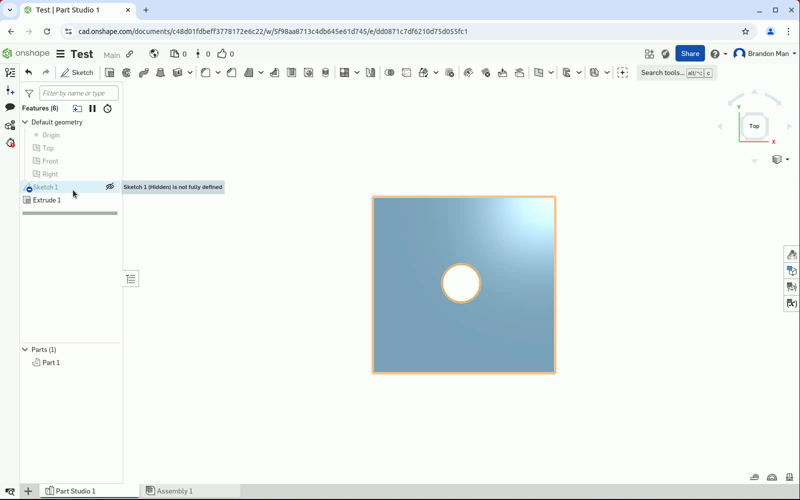
click(73, 189)
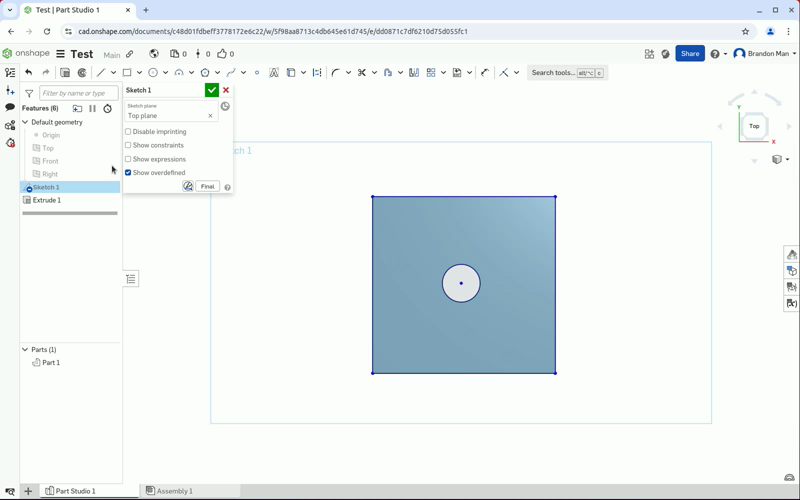
mouse_move(229, 92)
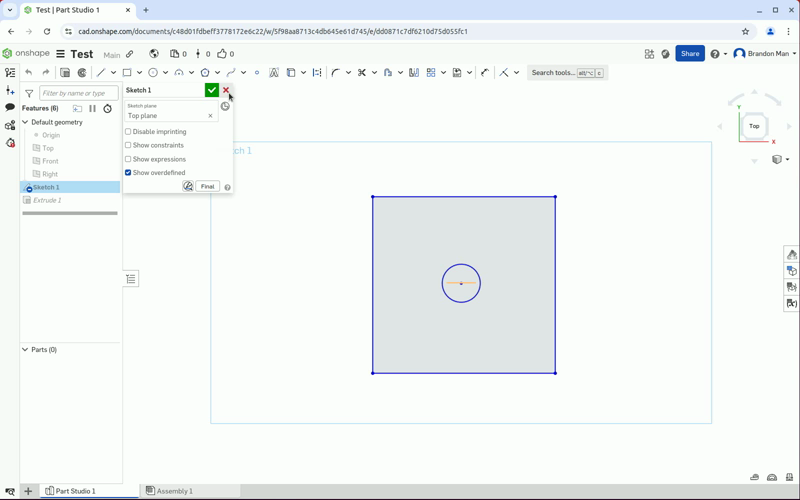
click(229, 92)
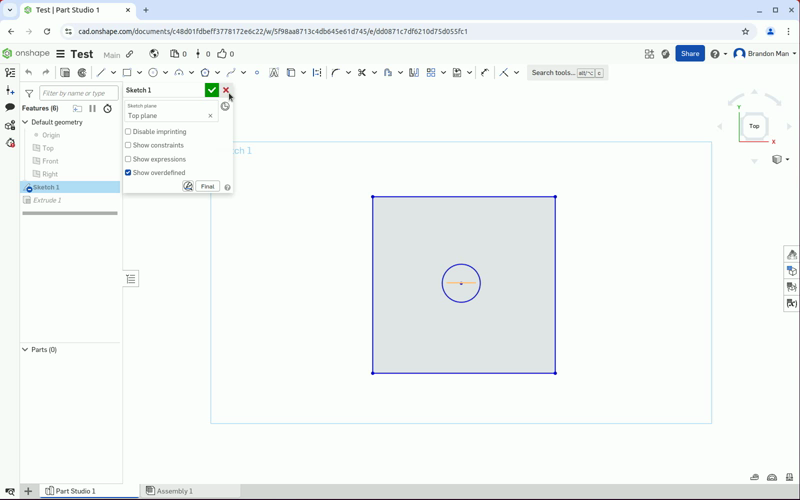
key(shift+s)
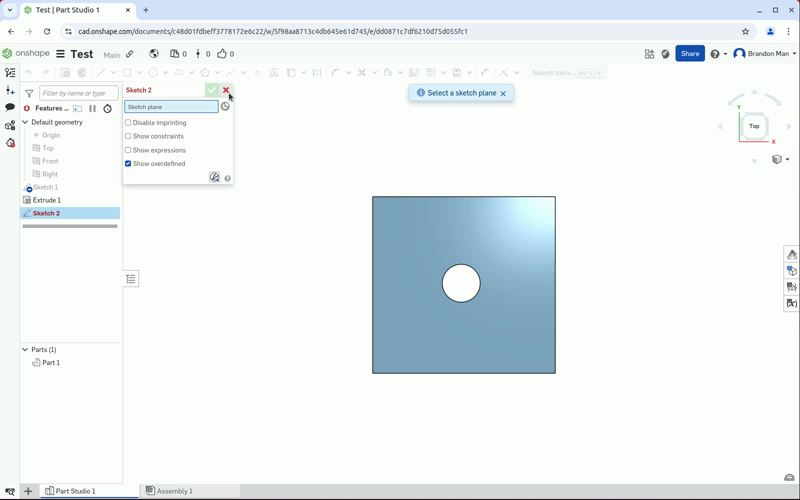
mouse_move(73, 150)
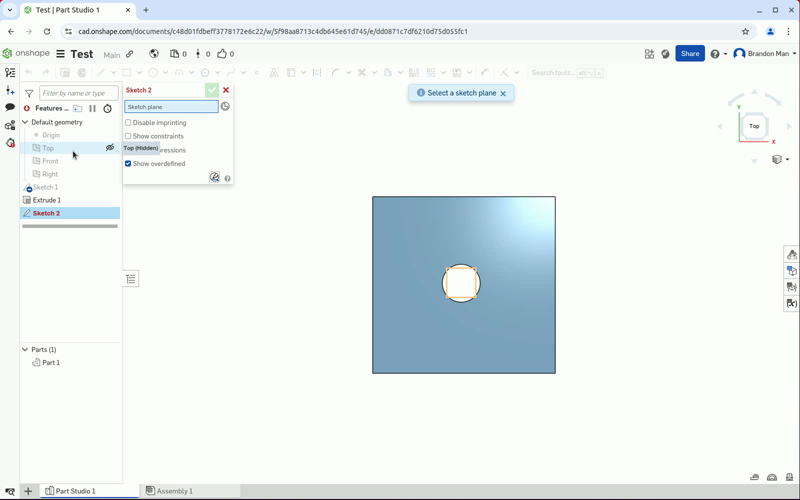
click(73, 150)
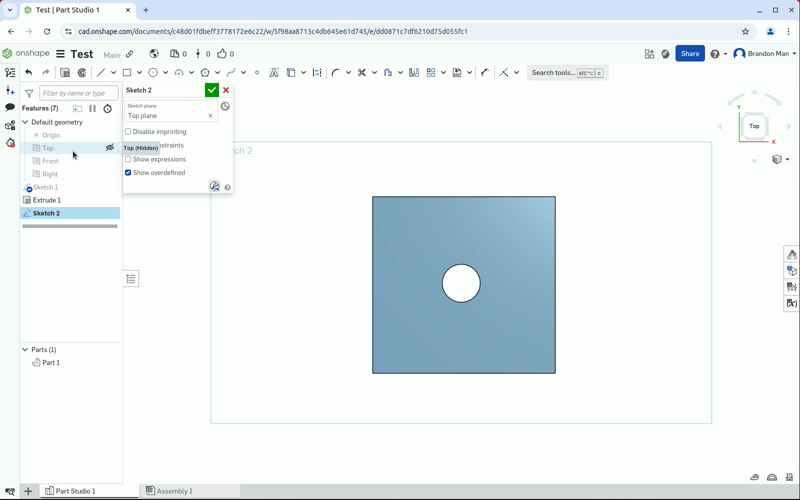
mouse_move(73, 352)
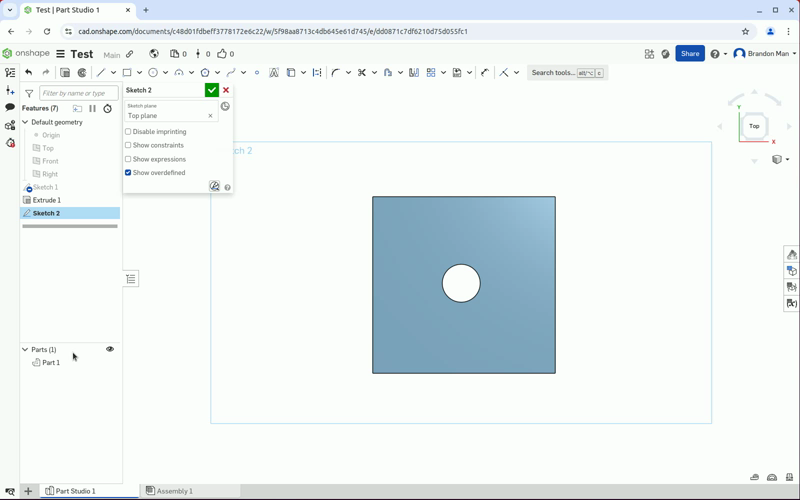
key(y)
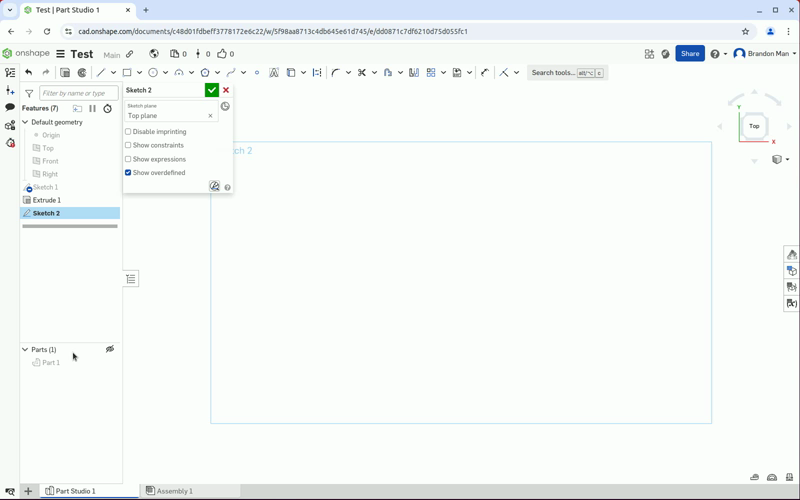
key(c)
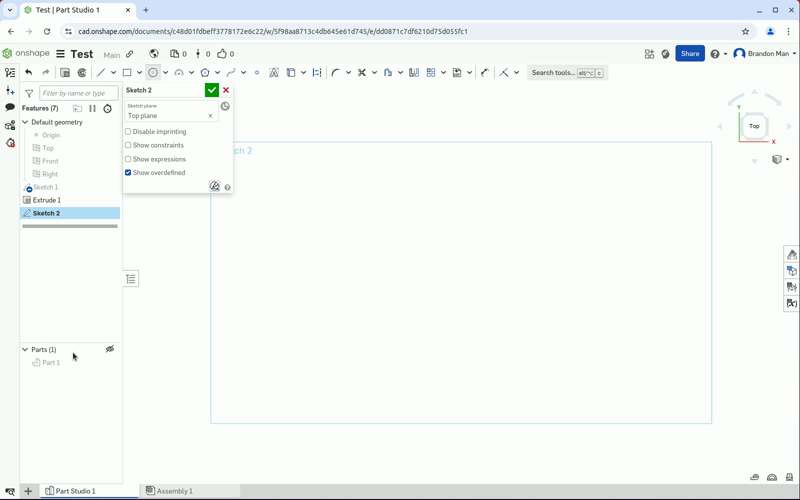
key_down(shift)
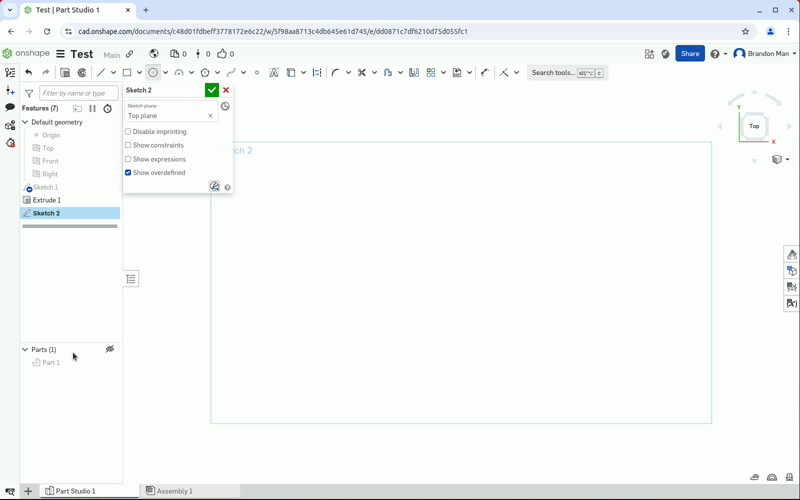
mouse_move(461, 282)
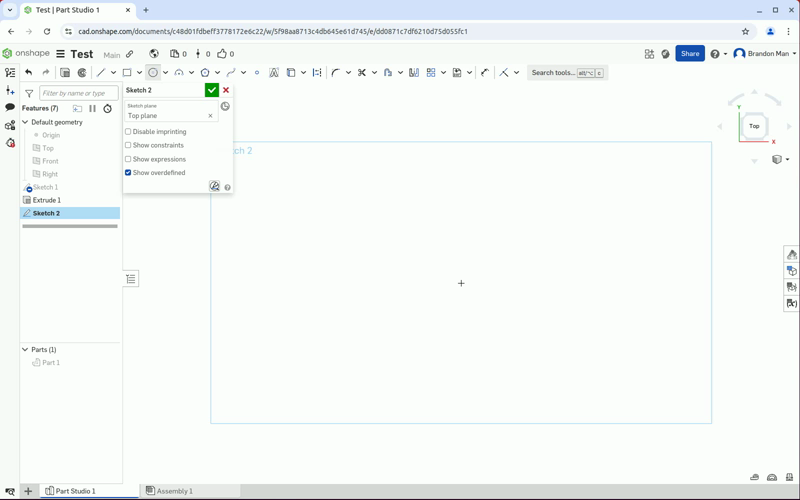
click(461, 282)
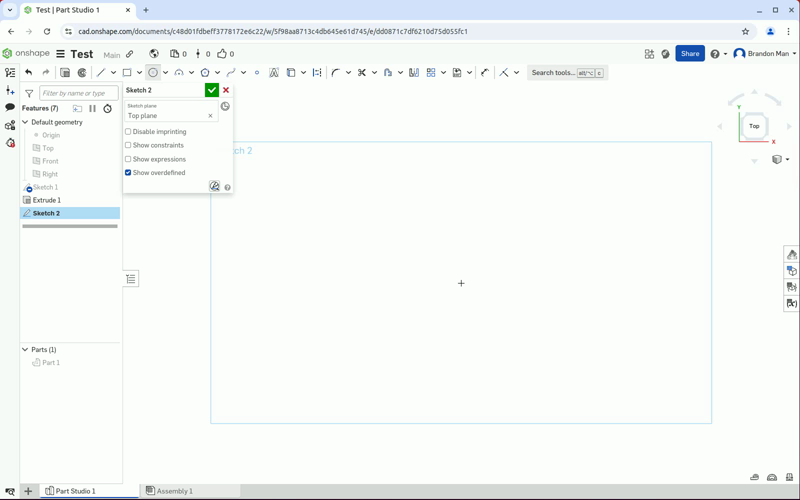
key_up(shift)
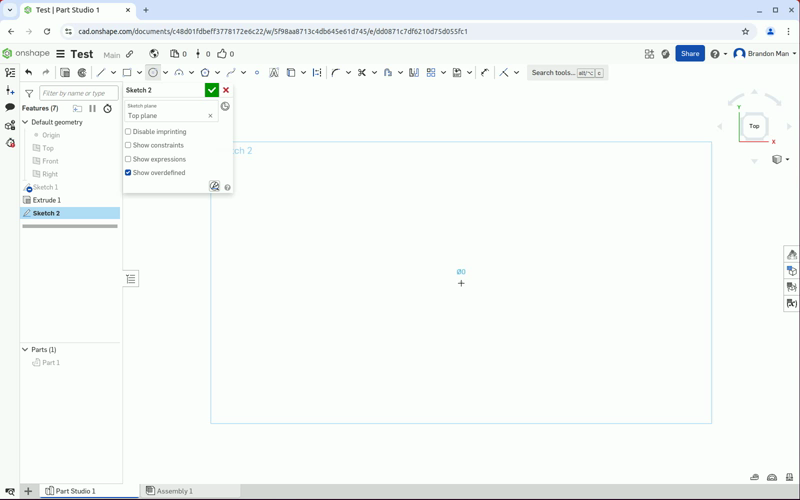
mouse_move(481, 282)
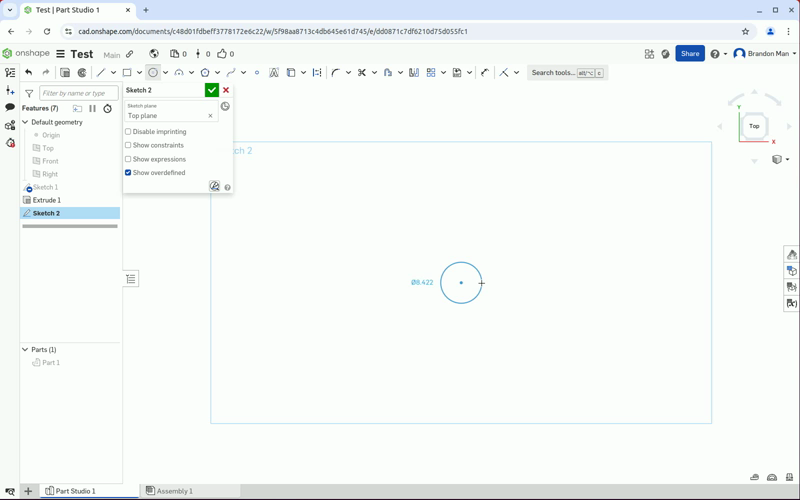
click(481, 282)
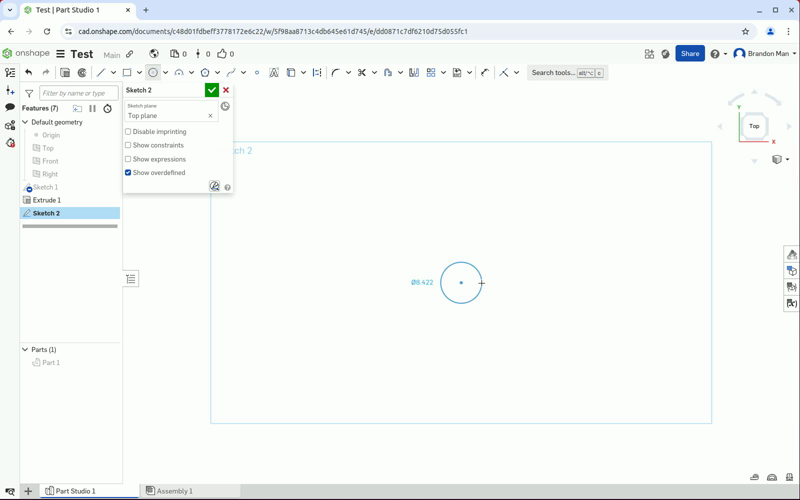
key(esc)
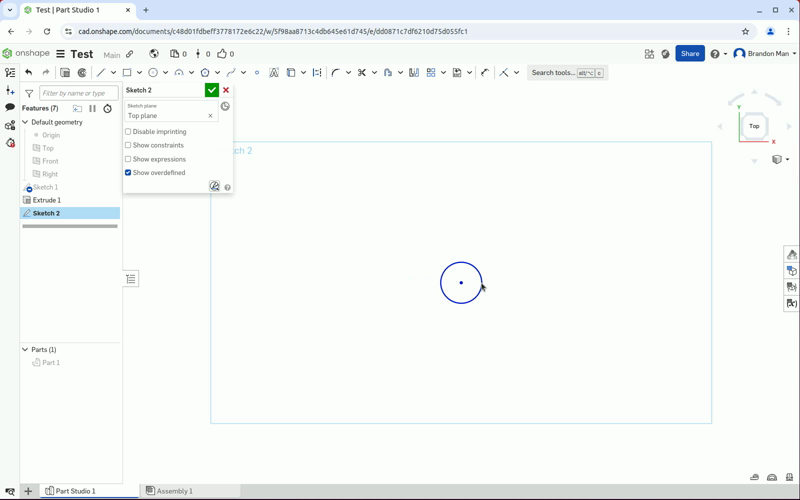
mouse_move(460, 293)
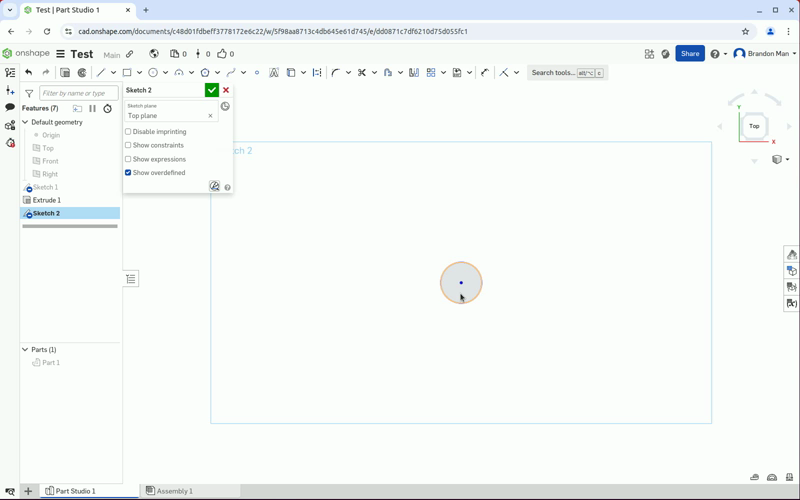
scroll(6)
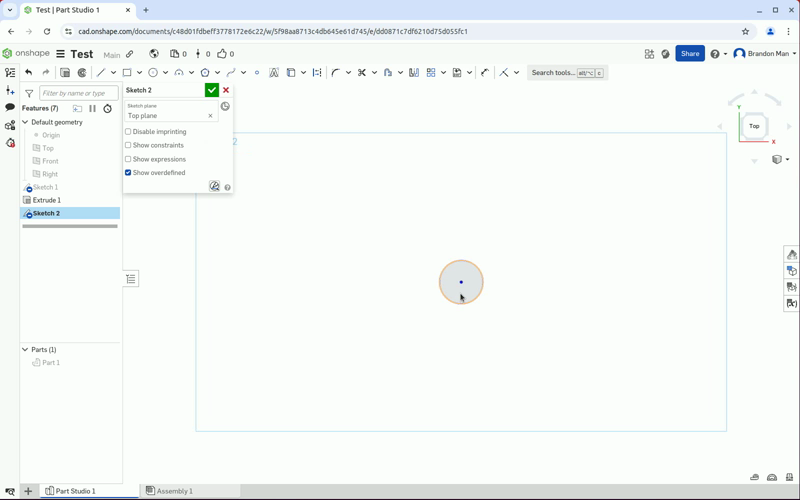
scroll(6)
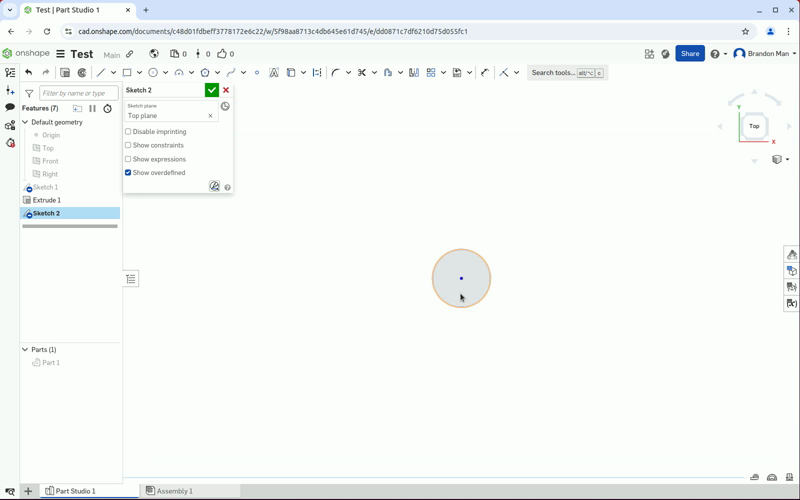
scroll(6)
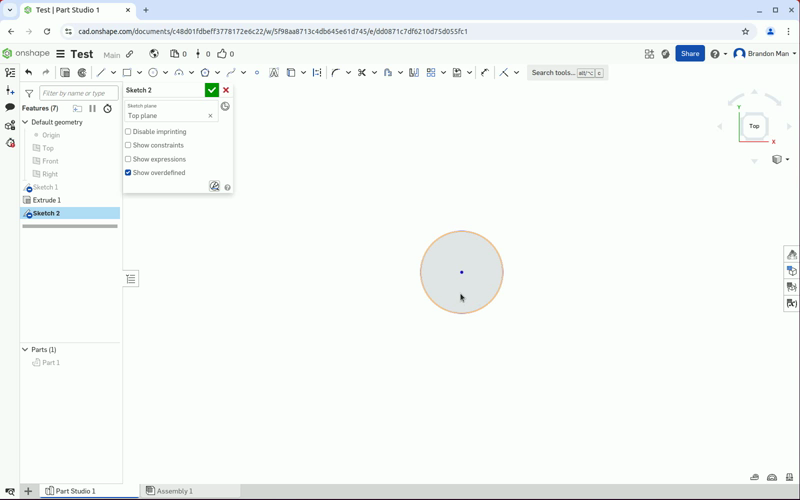
scroll(6)
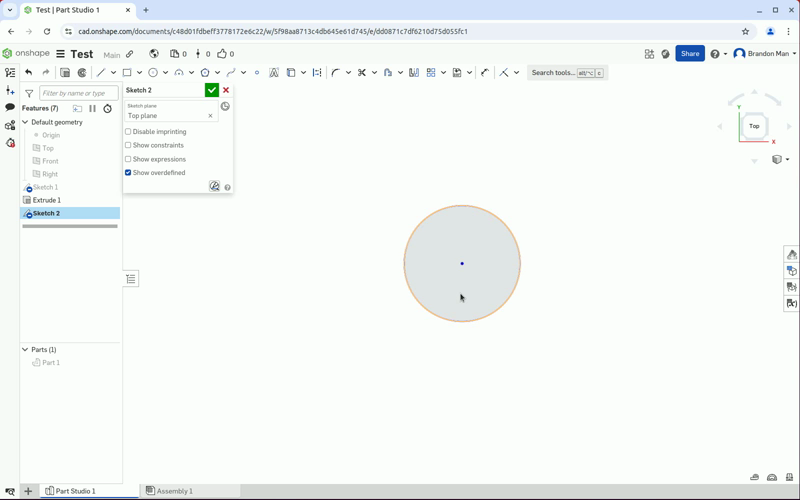
scroll(6)
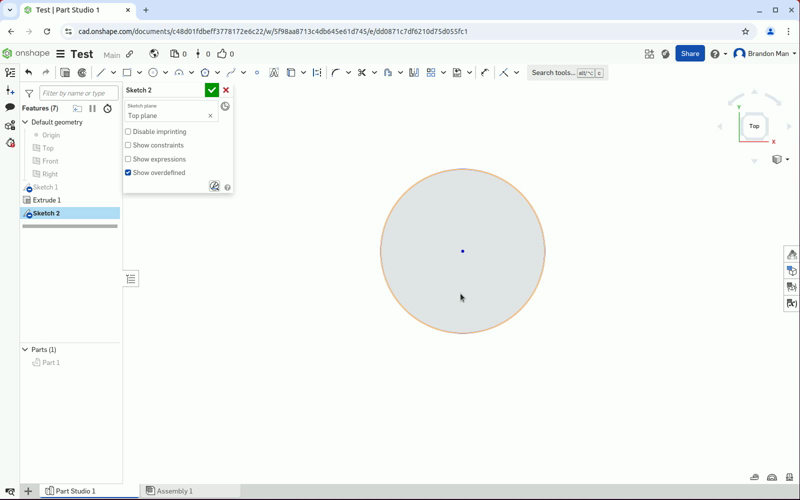
scroll(6)
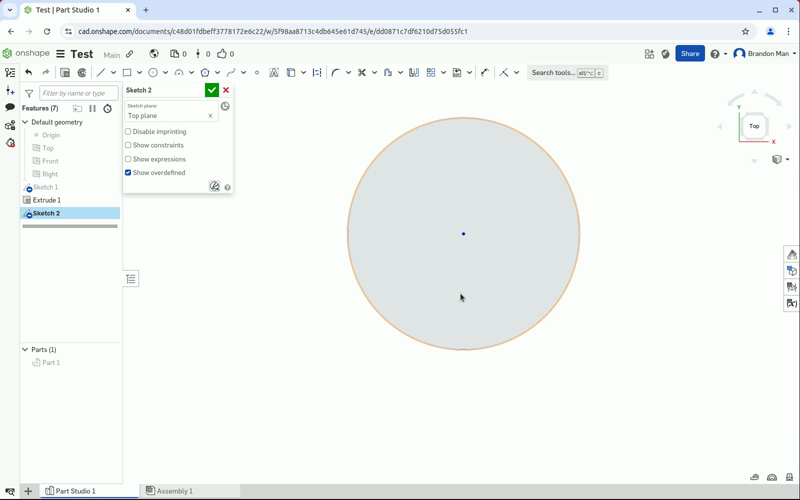
scroll(6)
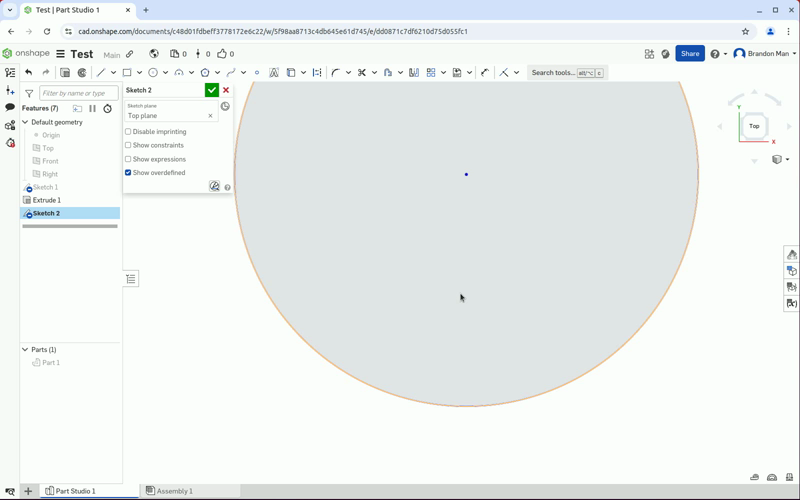
click(460, 293)
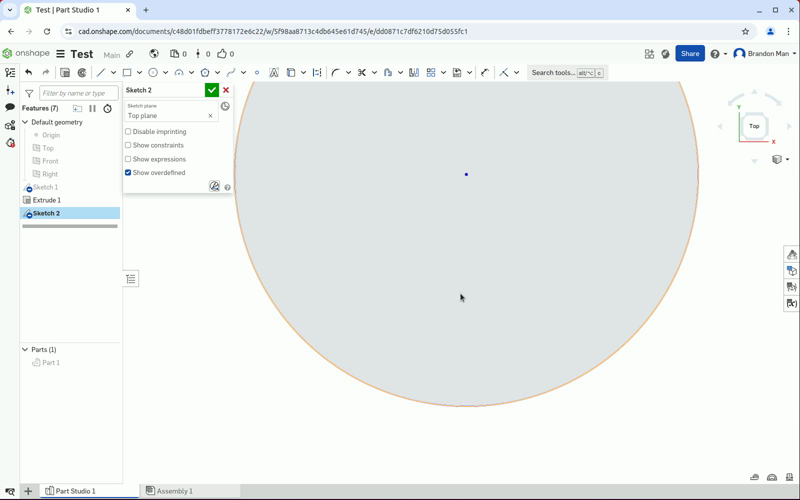
scroll(-6)
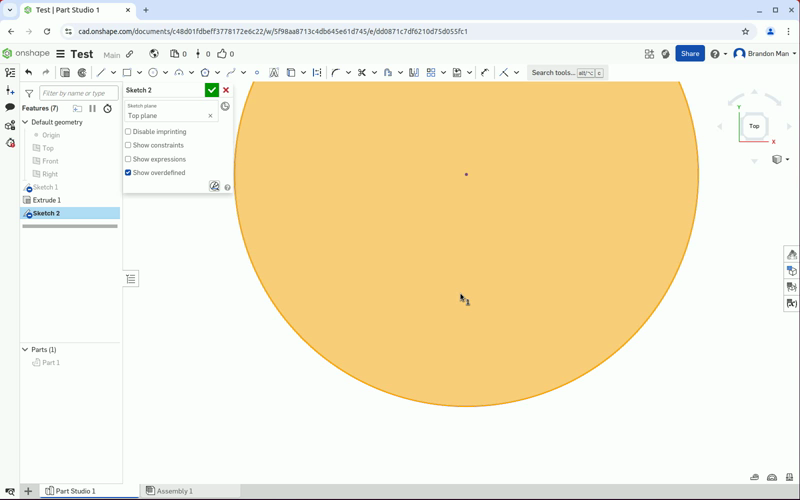
scroll(-6)
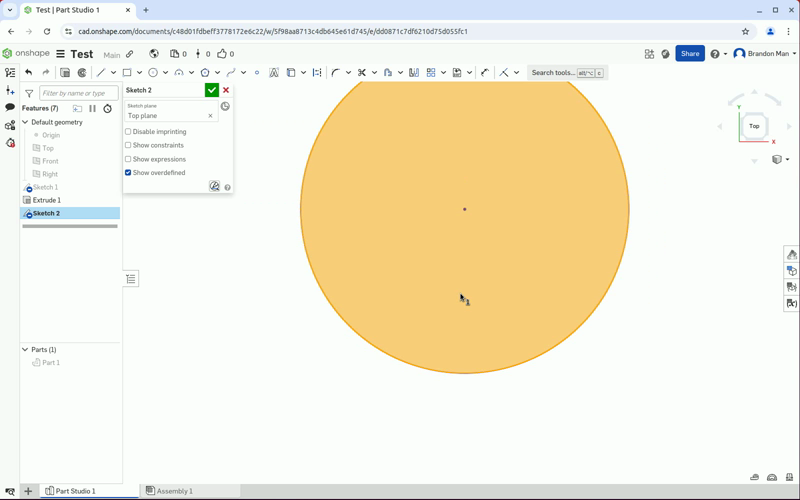
scroll(-6)
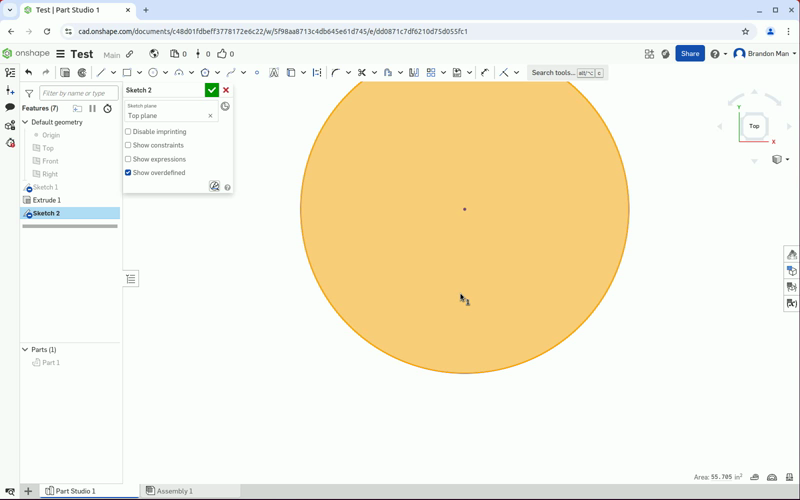
scroll(-6)
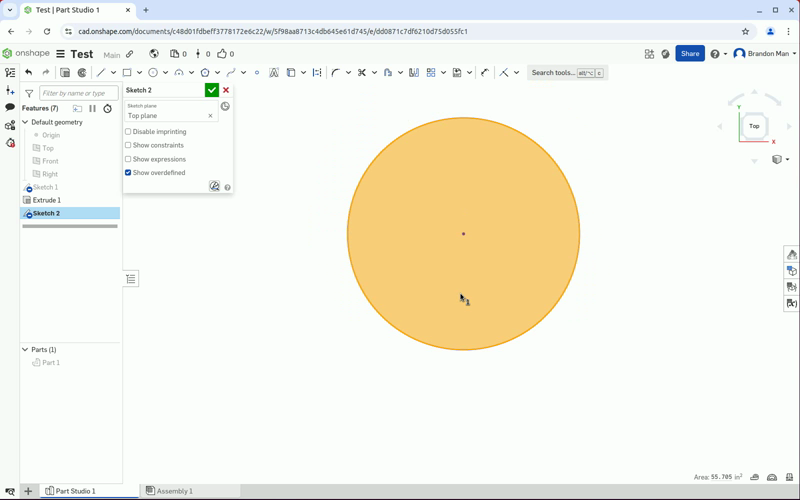
scroll(-6)
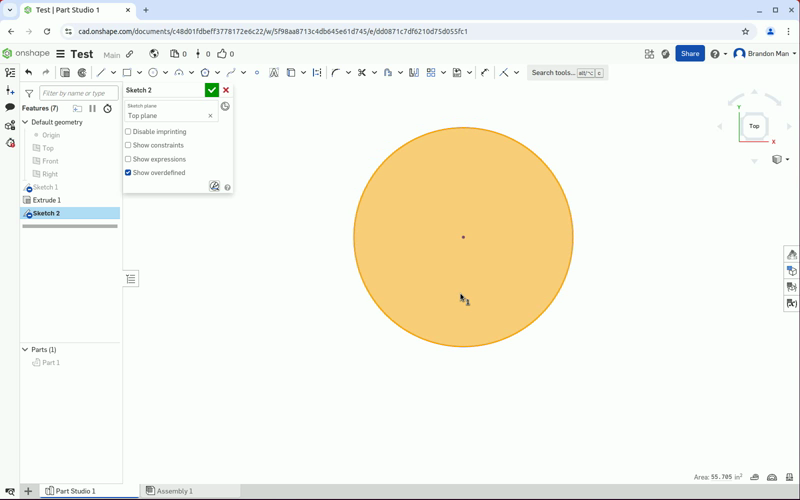
scroll(-6)
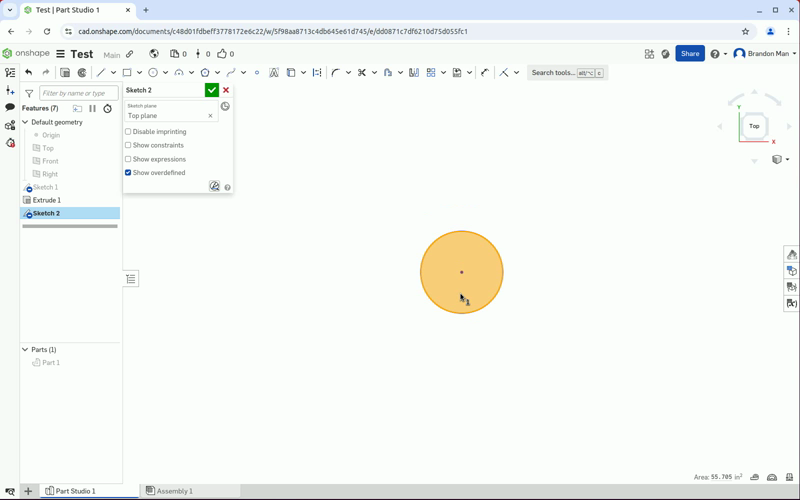
scroll(-6)
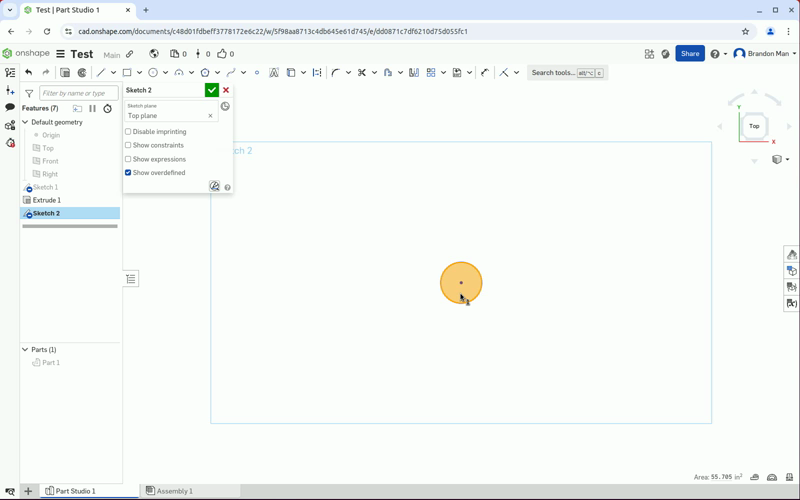
mouse_move(73, 352)
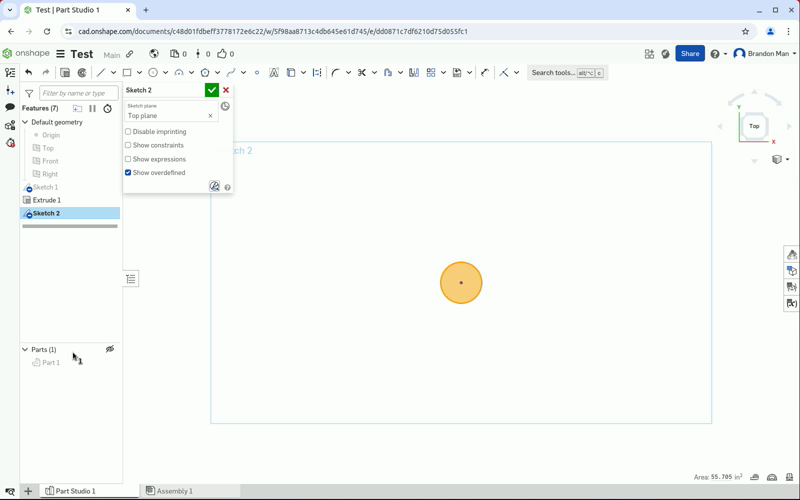
key(shift+y)
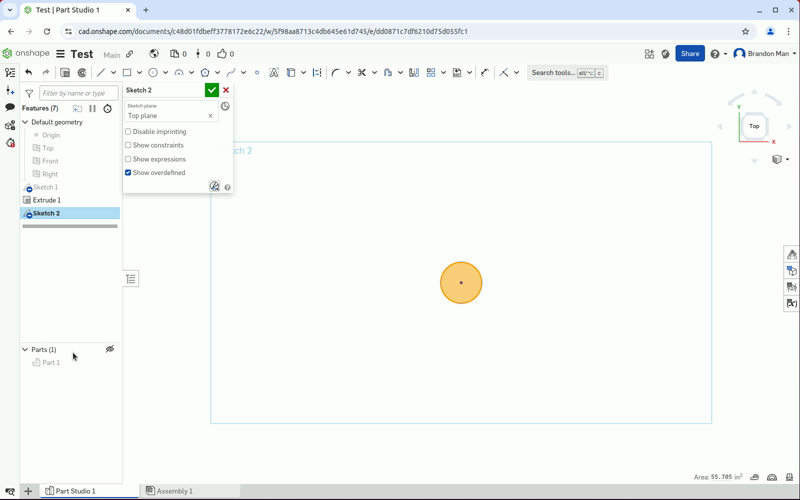
key(shift+e)
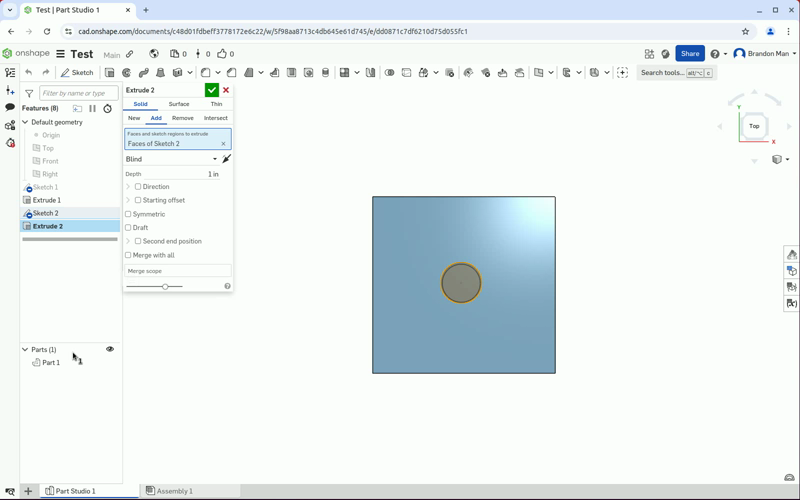
mouse_move(143, 106)
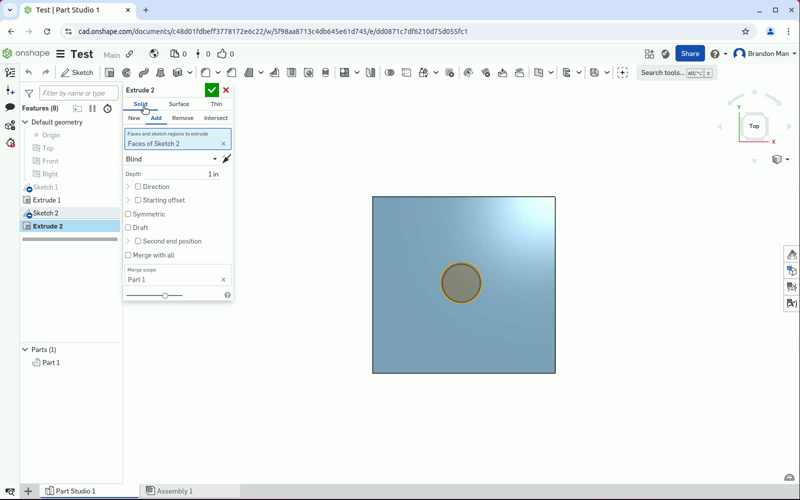
click(143, 106)
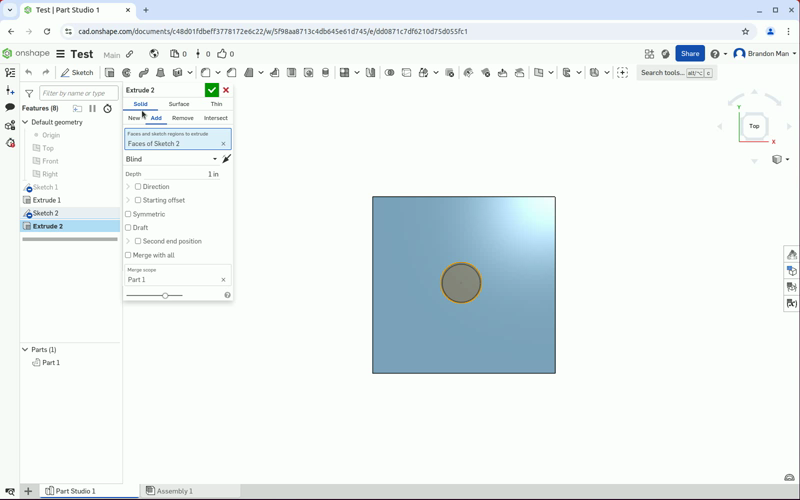
mouse_move(137, 120)
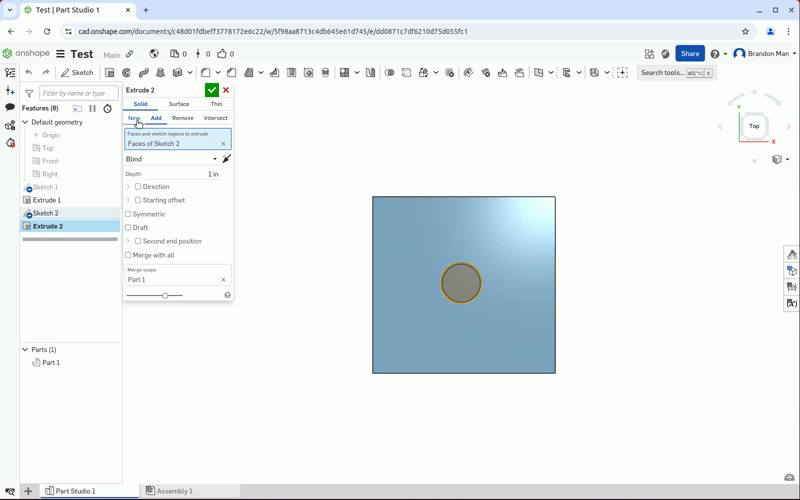
click(137, 120)
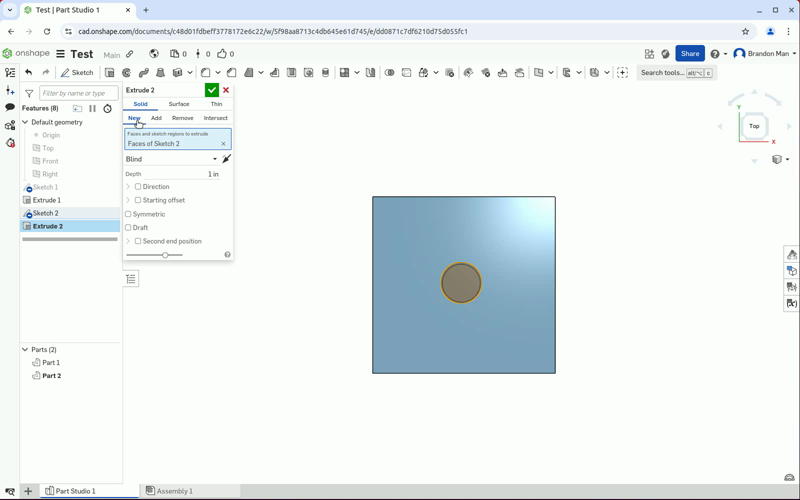
key(tab, 4)
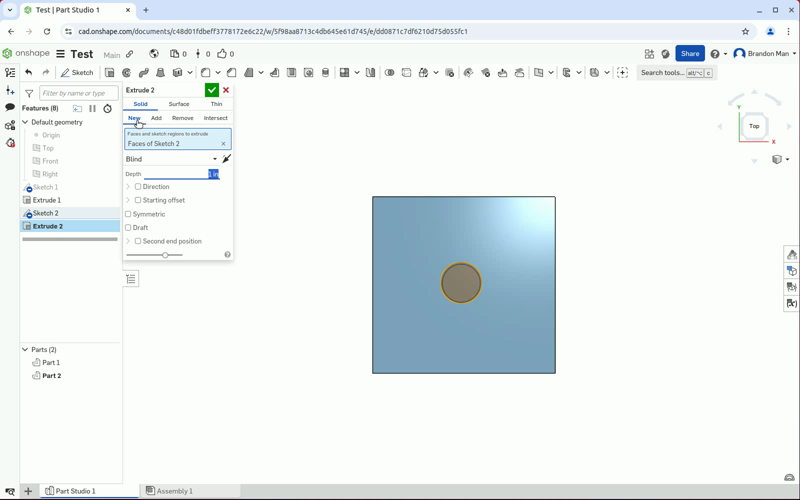
text(23.108)
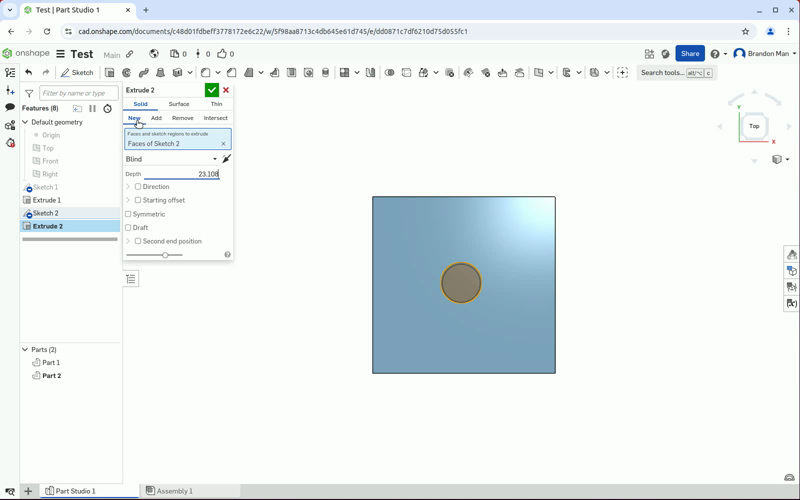
key(enter)
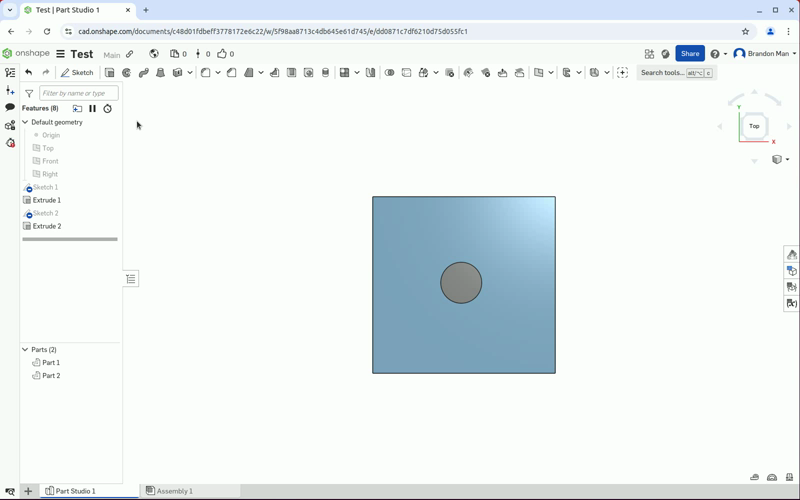
key(shift+h)
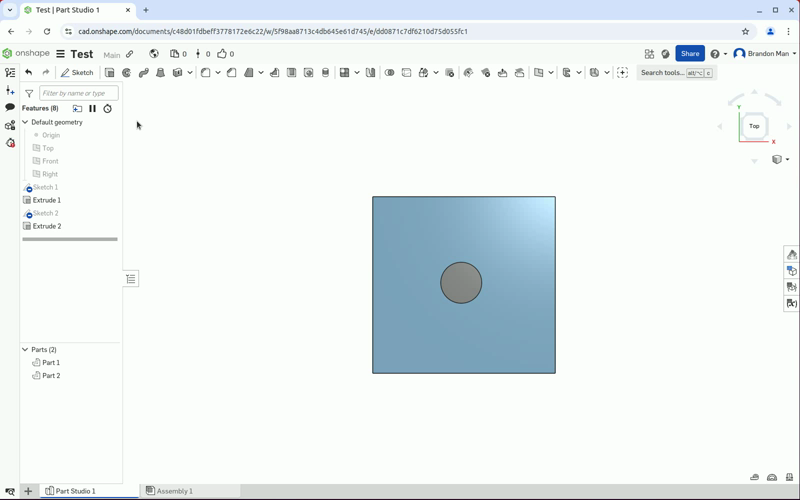
key(shift+h)
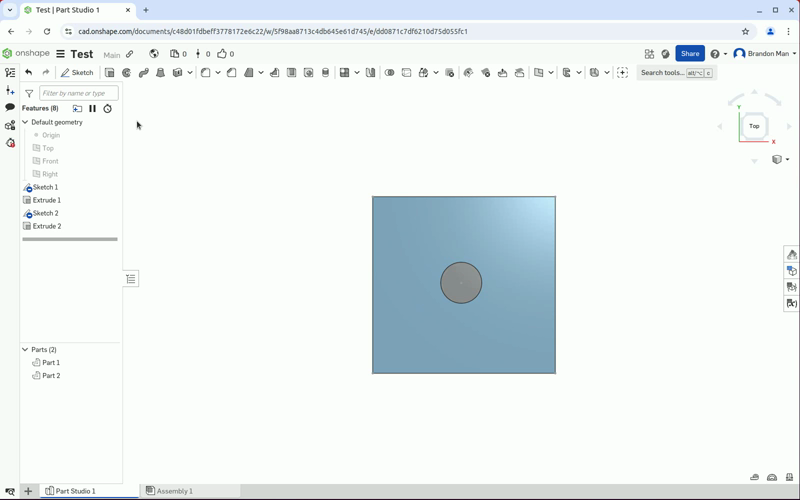
key(shift+7)
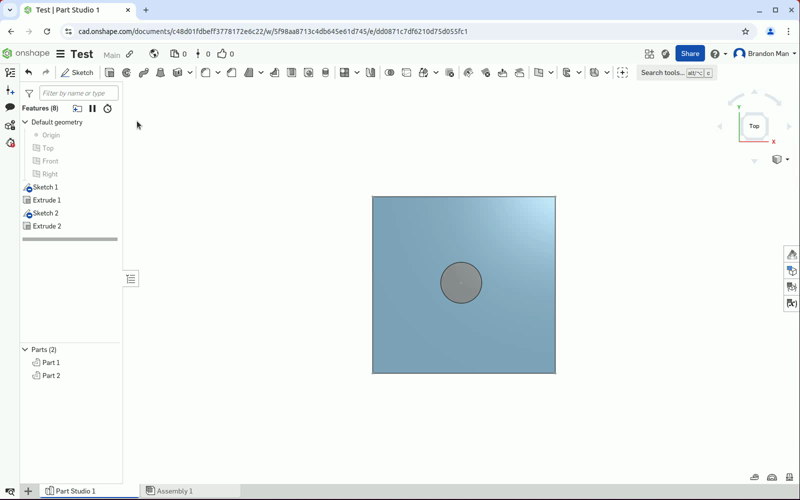
key(up, 3)
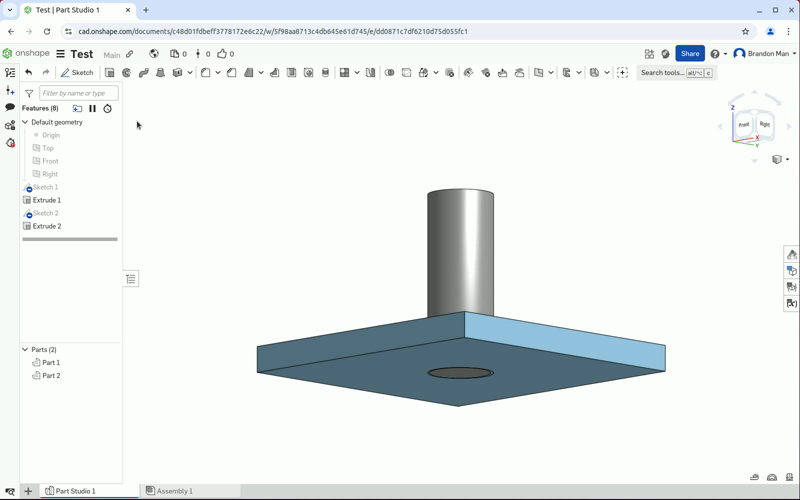
key(left, 3)
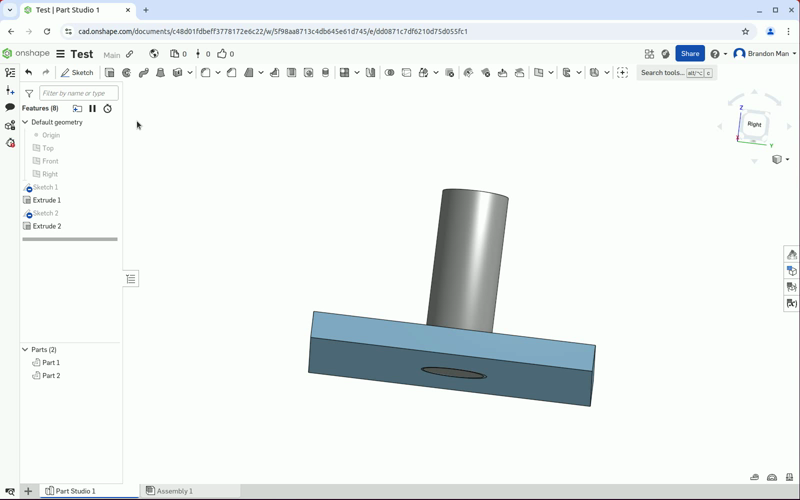
key(right, 3)
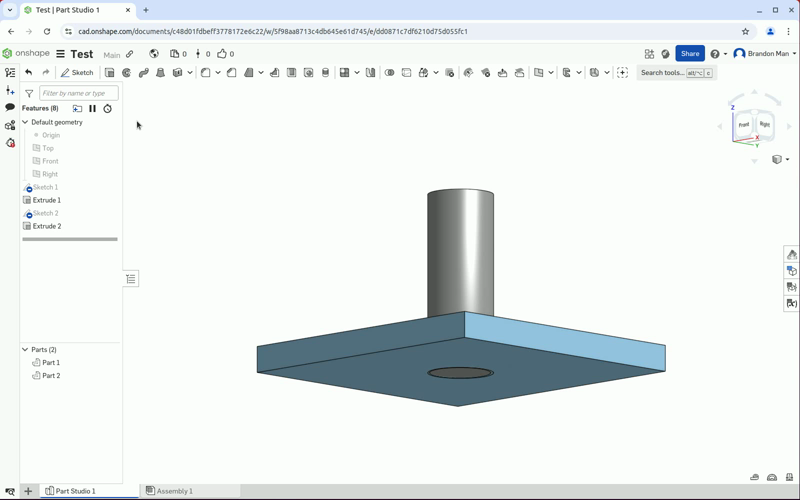
key(down, 3)
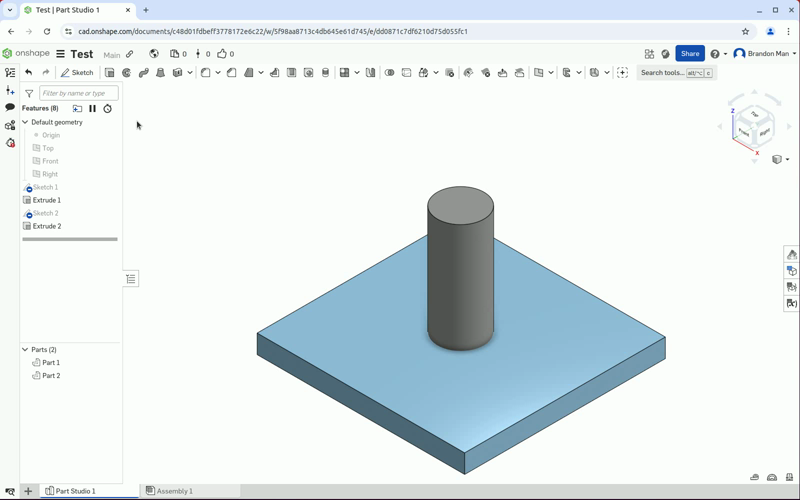
mouse_move(73, 189)
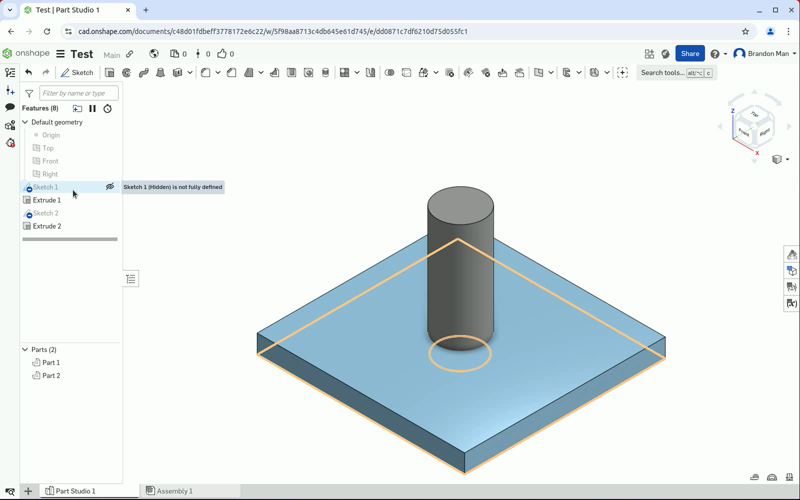
click(73, 189)